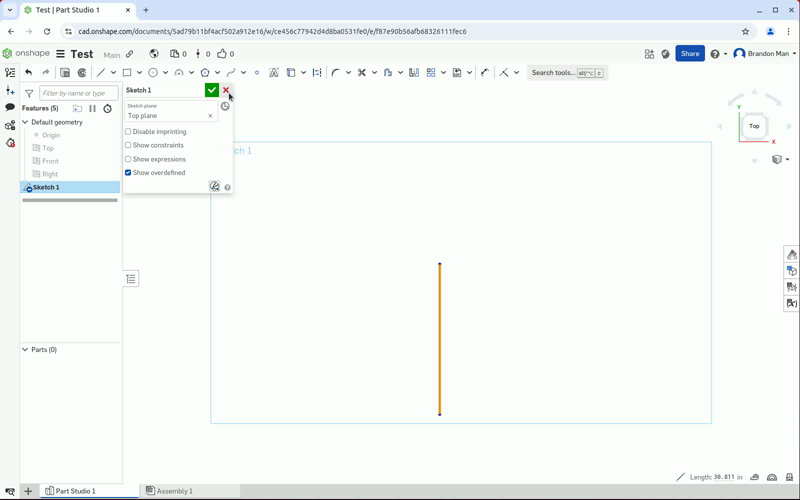
key(shift+h)
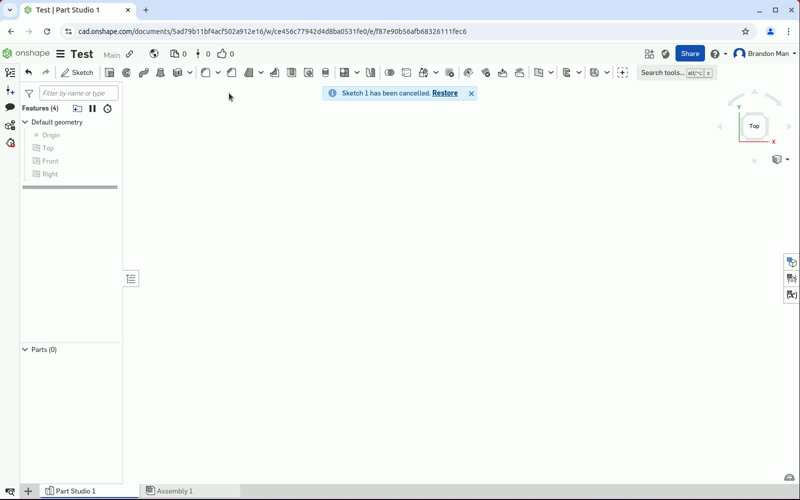
mouse_move(73, 352)
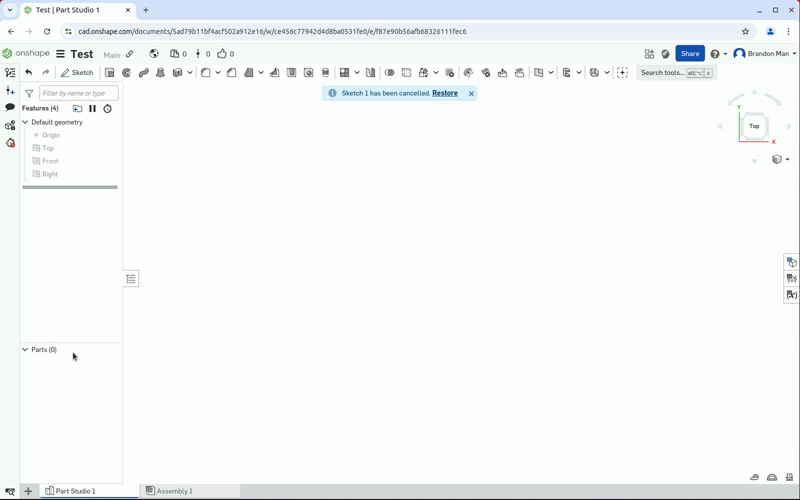
key(y)
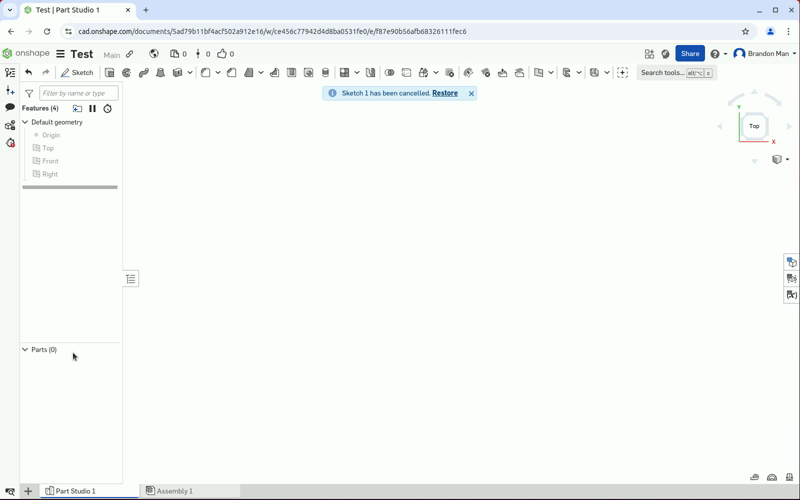
key(shift+p)
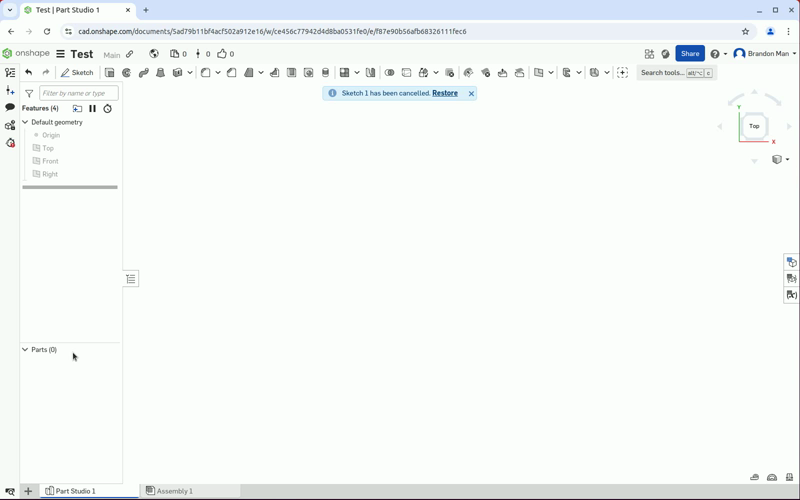
key(space)
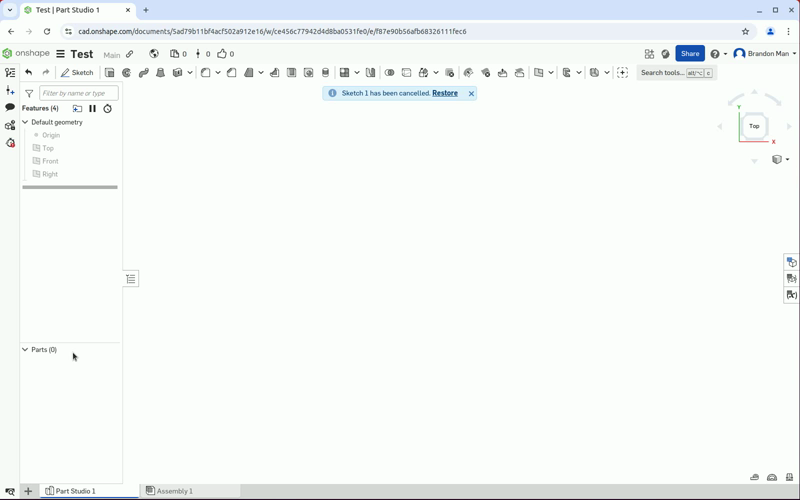
key_down(shift)
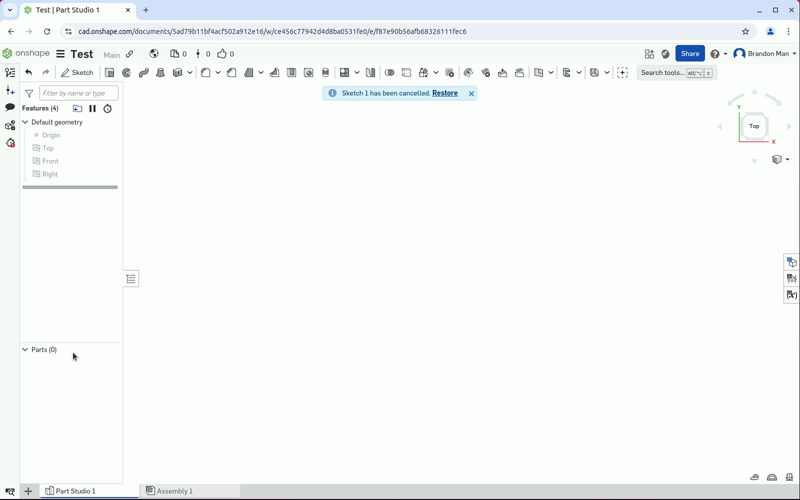
key(up)
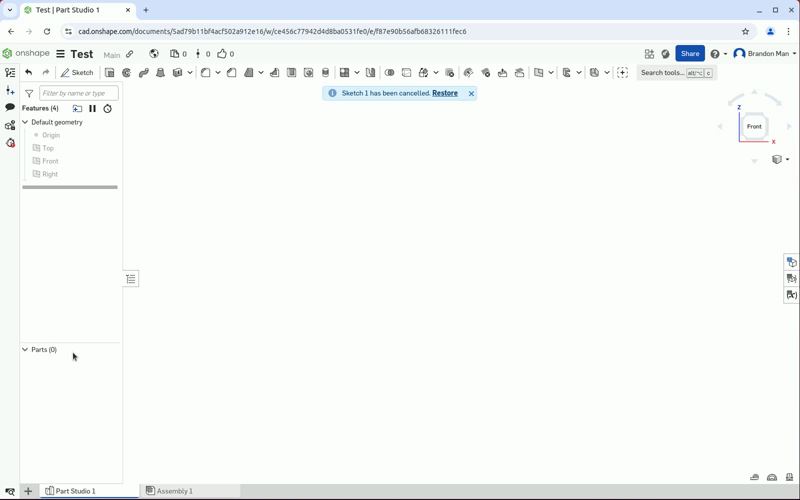
key_up(shift)
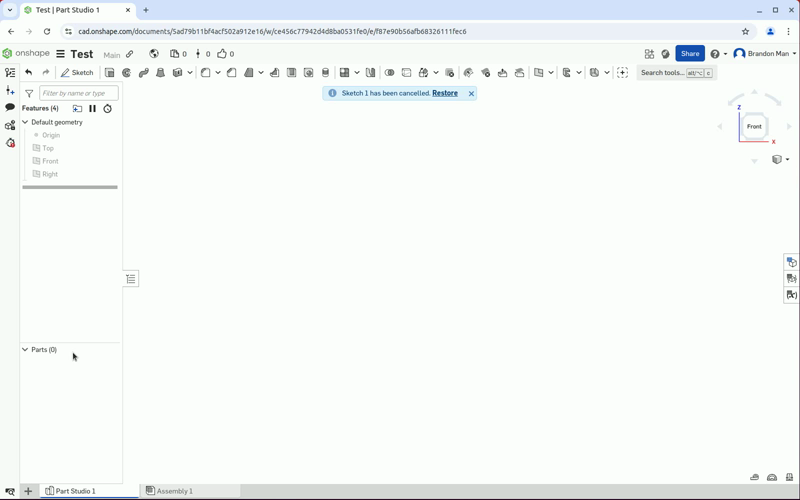
mouse_move(73, 352)
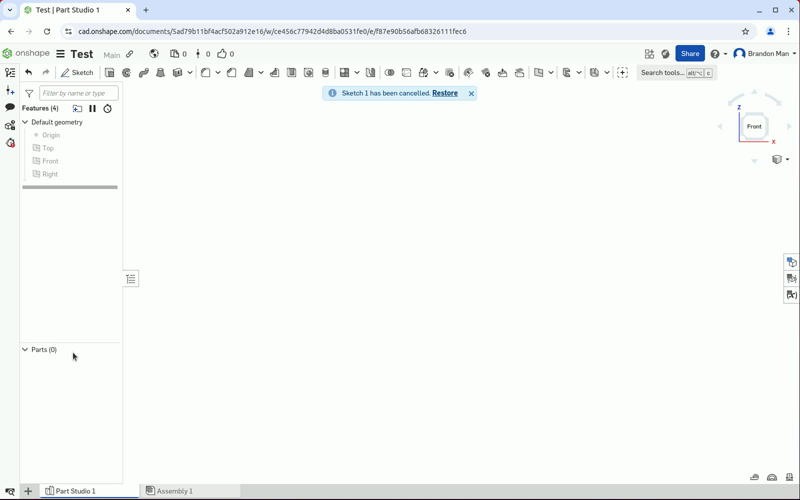
key(shift+y)
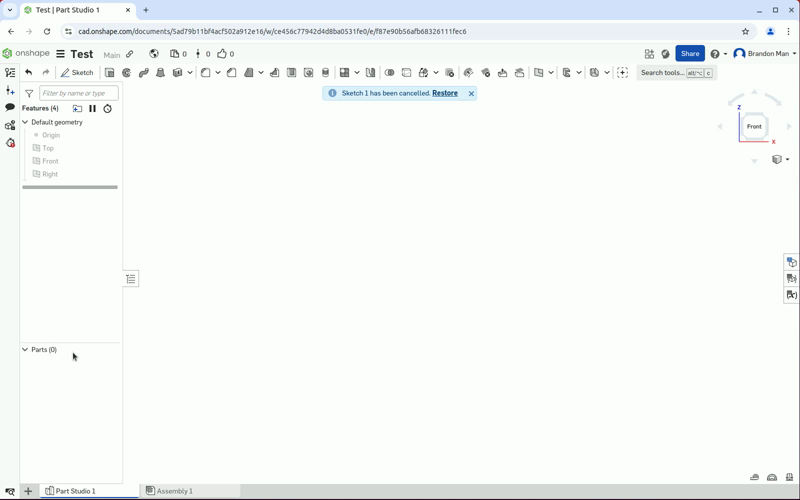
key(shift+s)
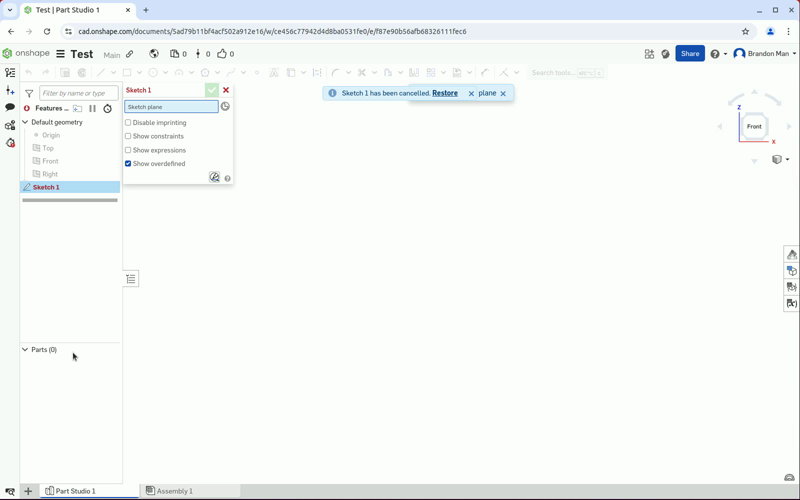
mouse_move(73, 163)
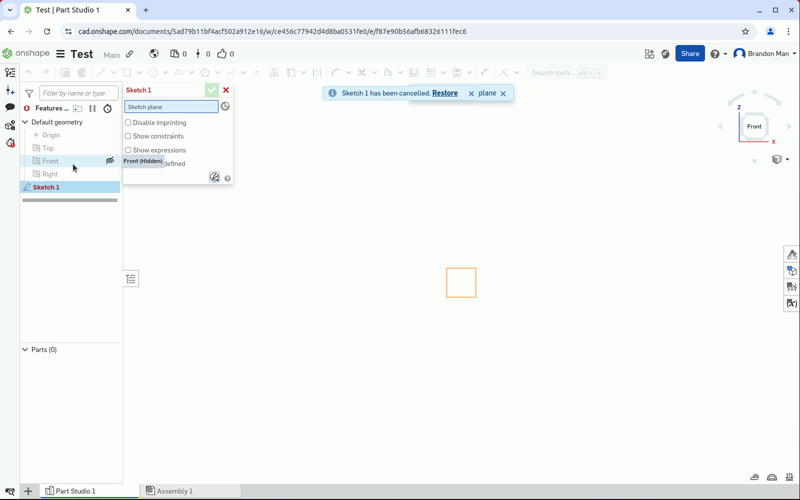
click(73, 163)
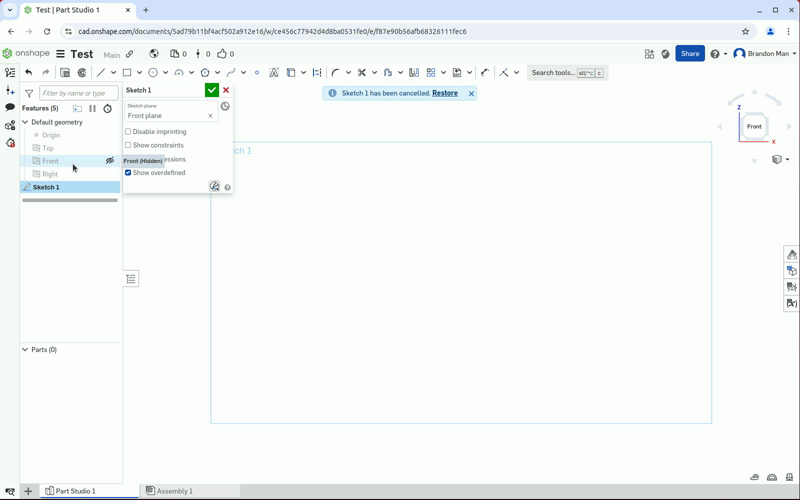
mouse_move(73, 352)
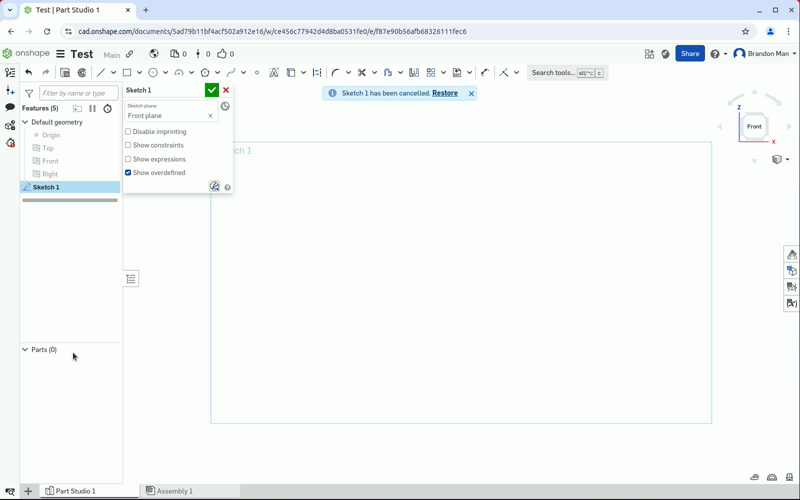
key(y)
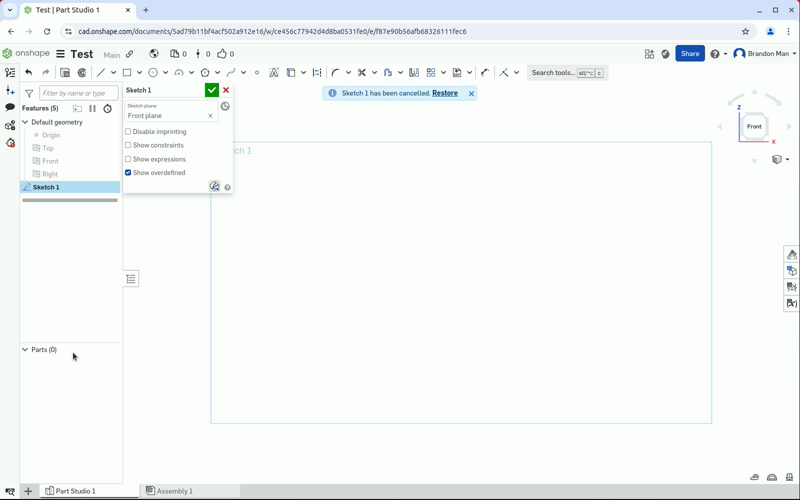
key(l)
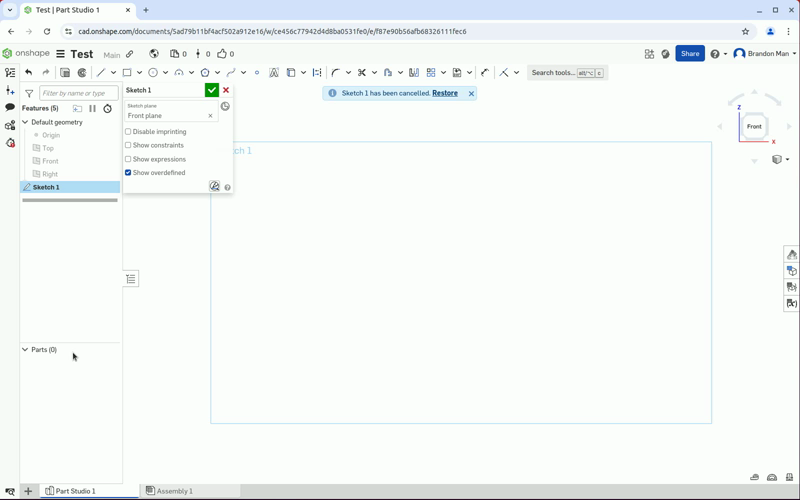
key_down(shift)
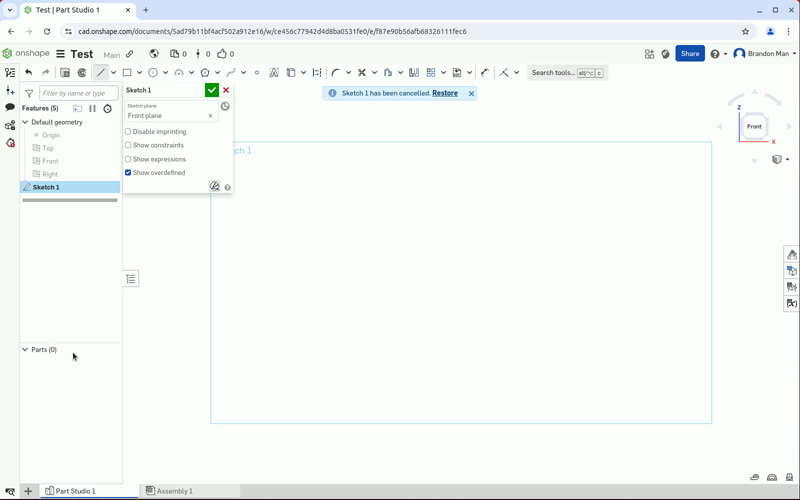
mouse_move(348, 288)
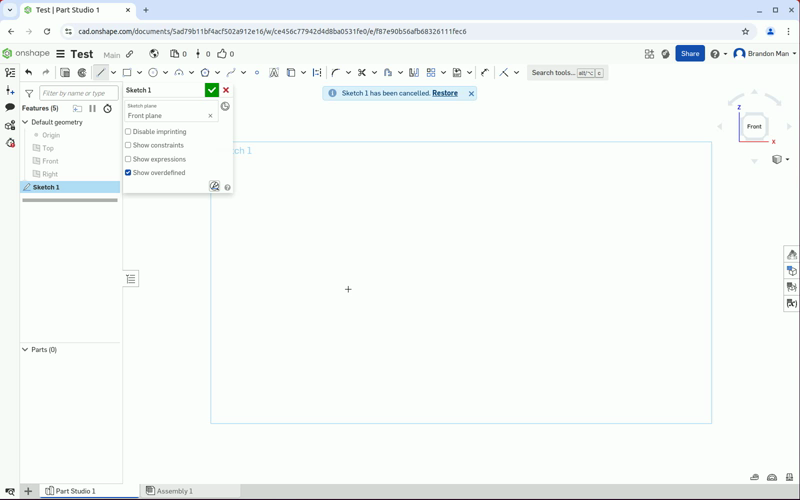
click(348, 288)
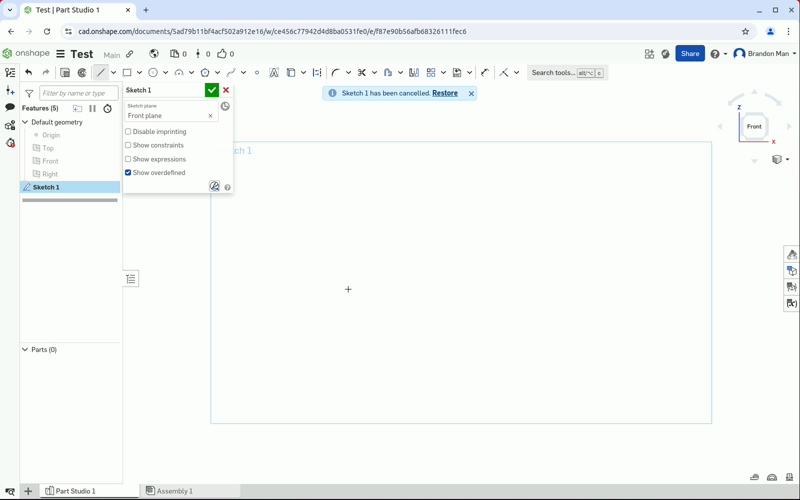
key_up(shift)
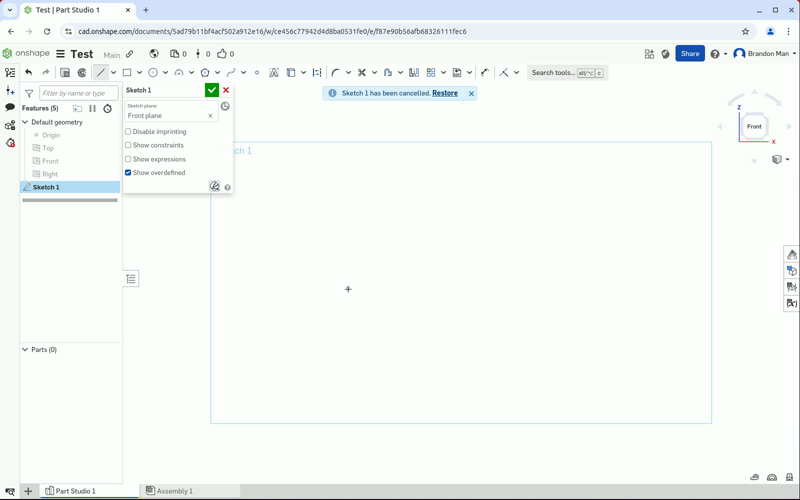
key_down(shift)
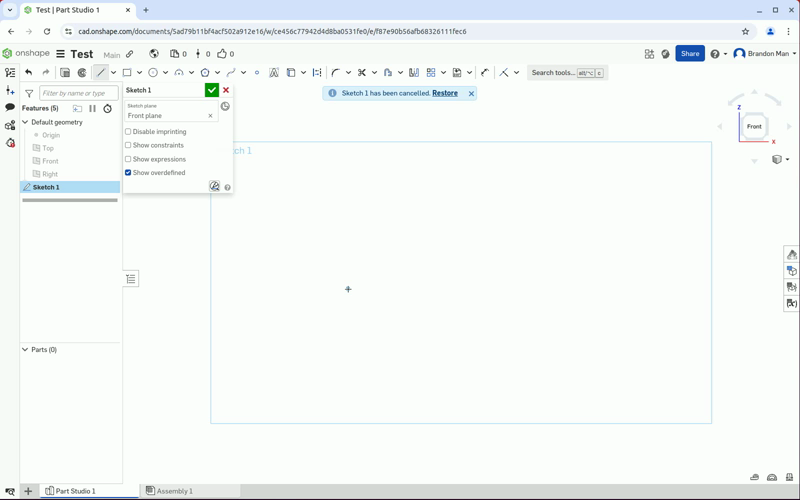
mouse_move(449, 288)
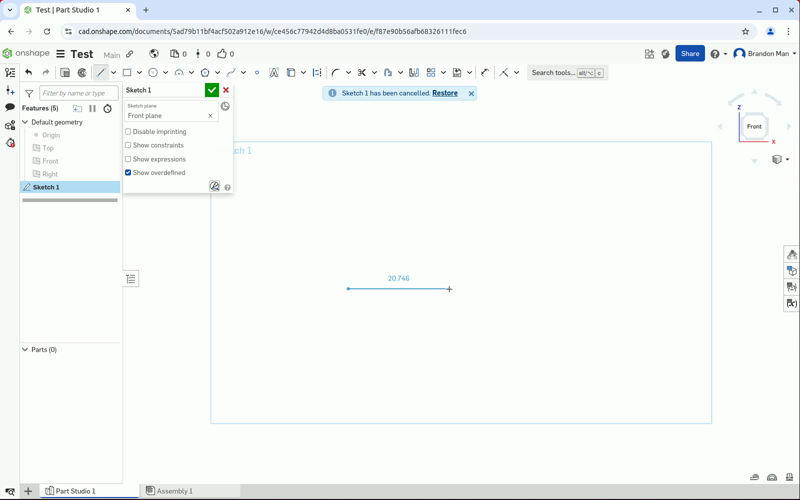
click(449, 288)
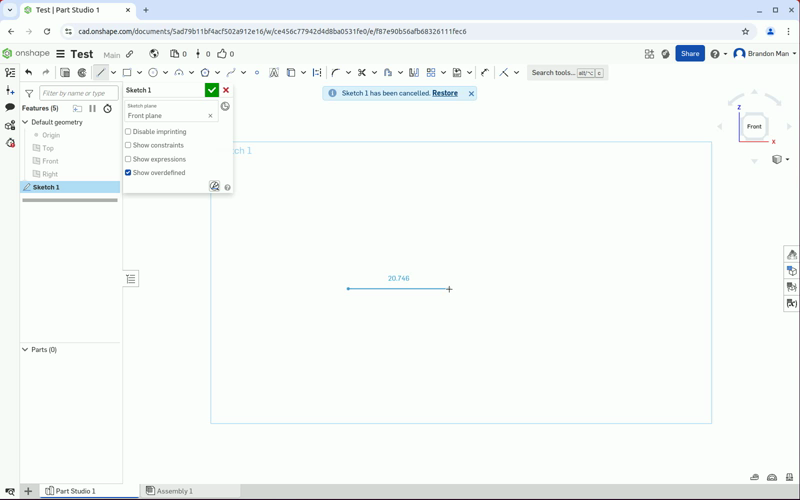
key_up(shift)
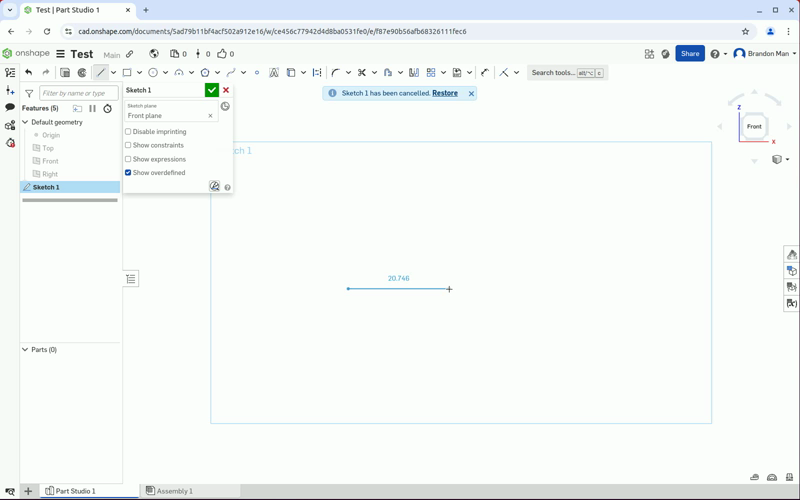
key_down(shift)
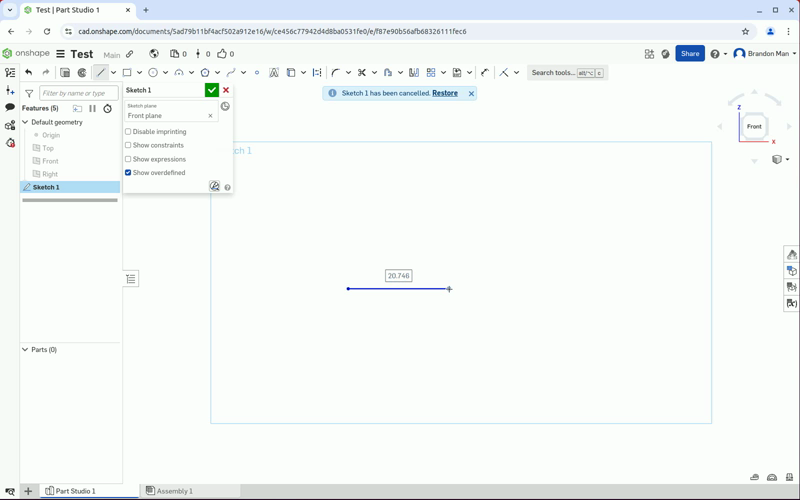
mouse_move(479, 288)
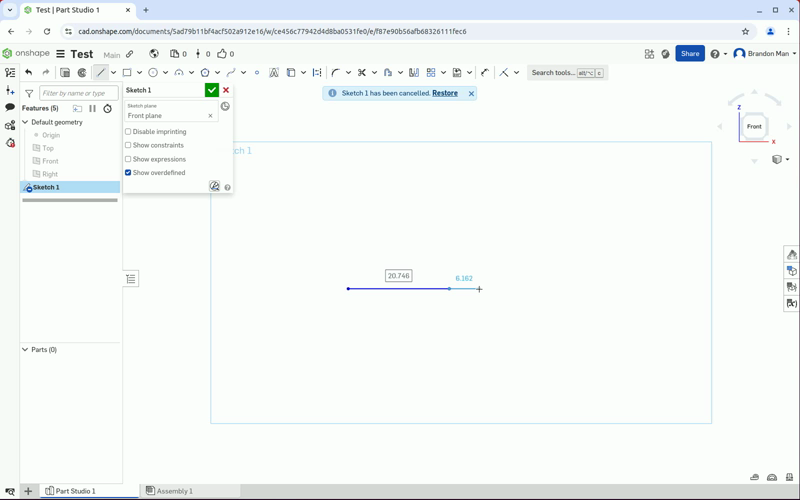
mouse_move(449, 264)
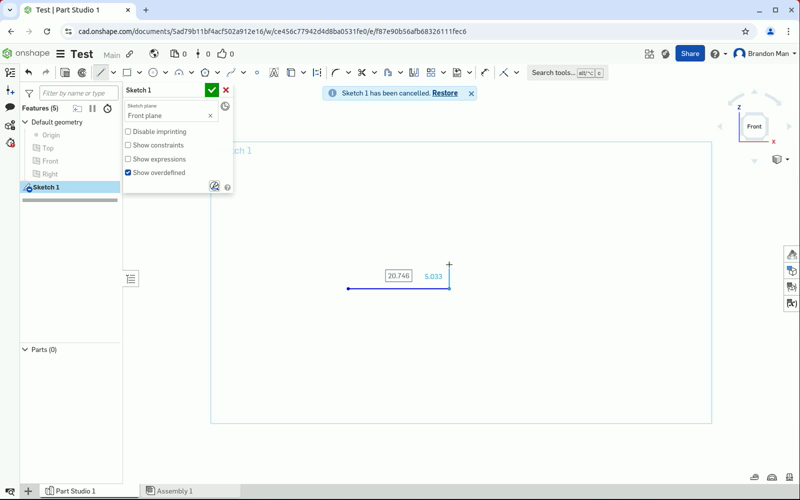
click(449, 264)
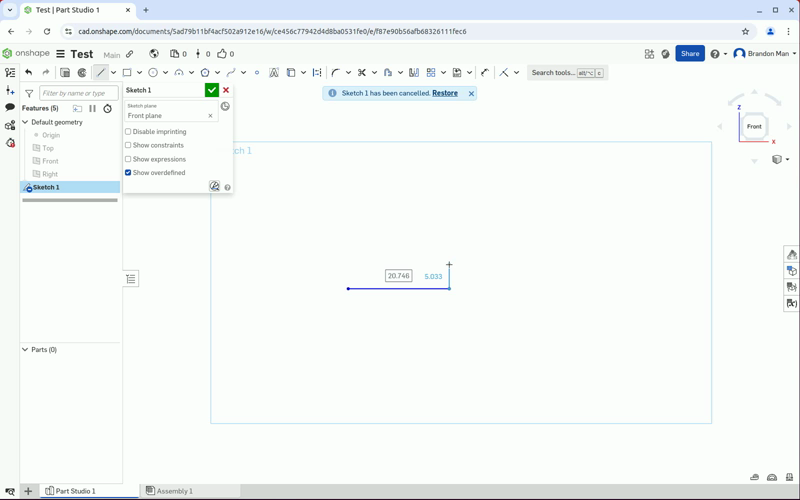
key_up(shift)
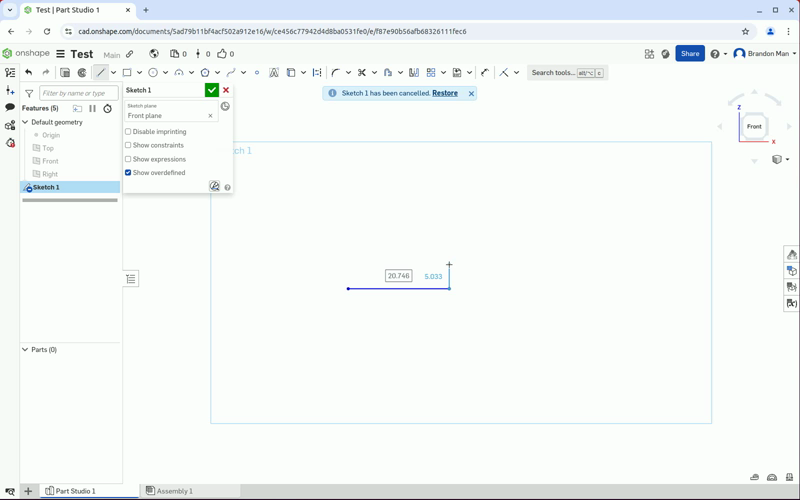
key_down(shift)
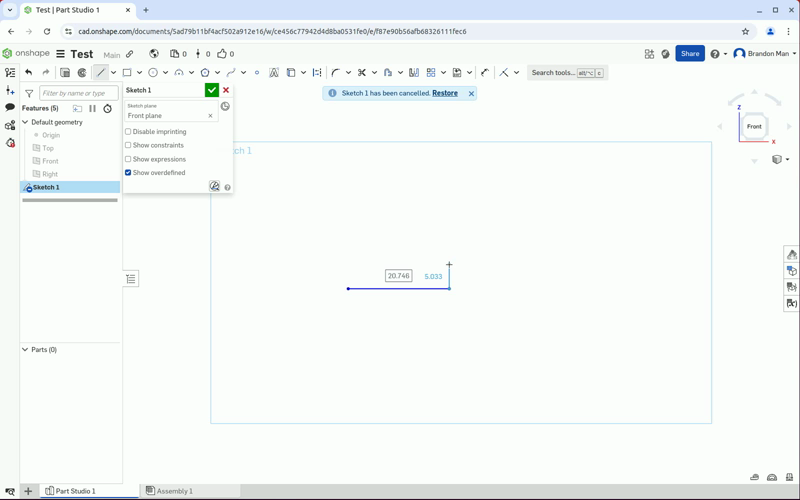
mouse_move(348, 264)
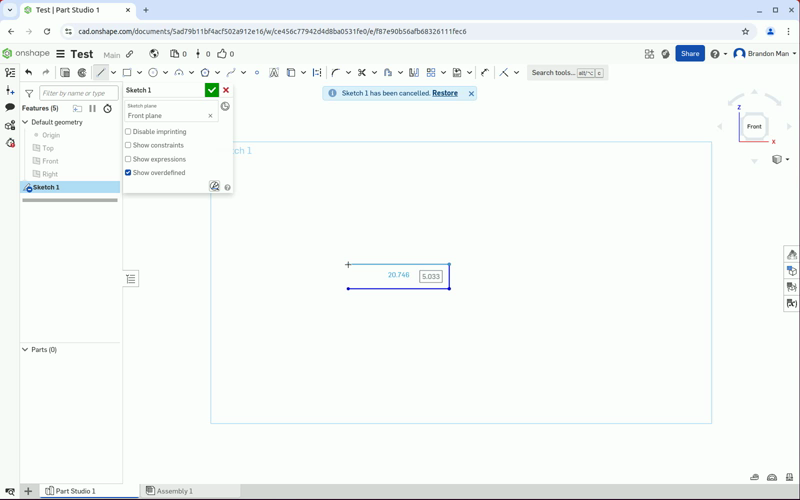
click(348, 264)
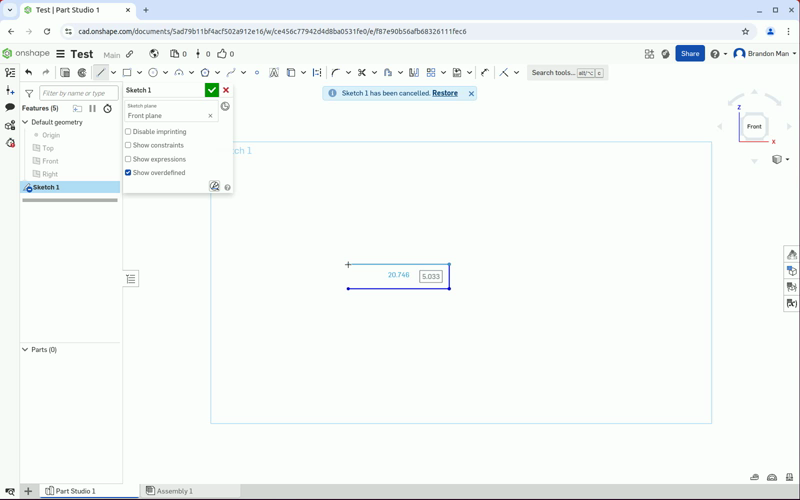
key_up(shift)
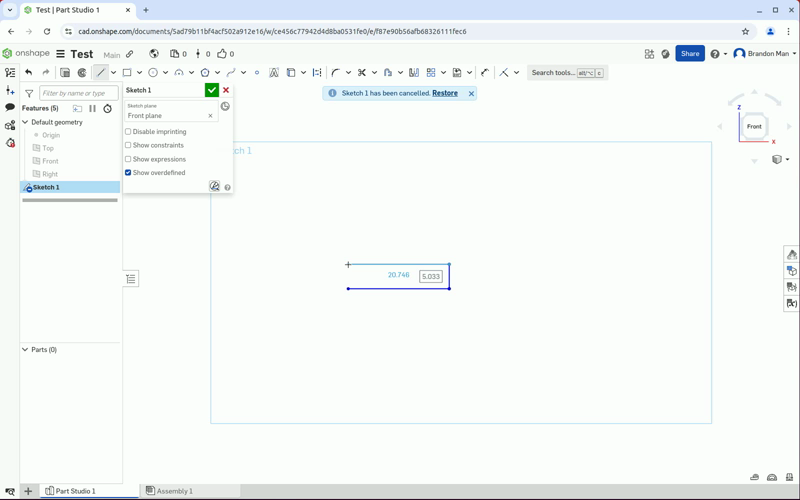
mouse_move(378, 264)
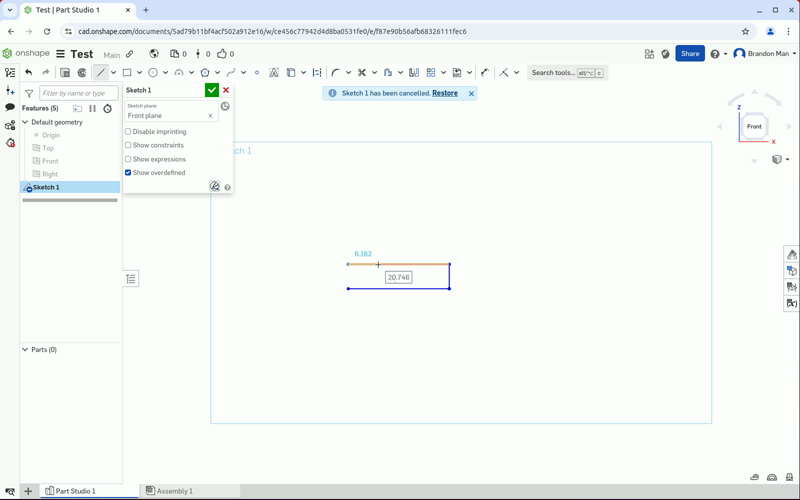
key_down(shift)
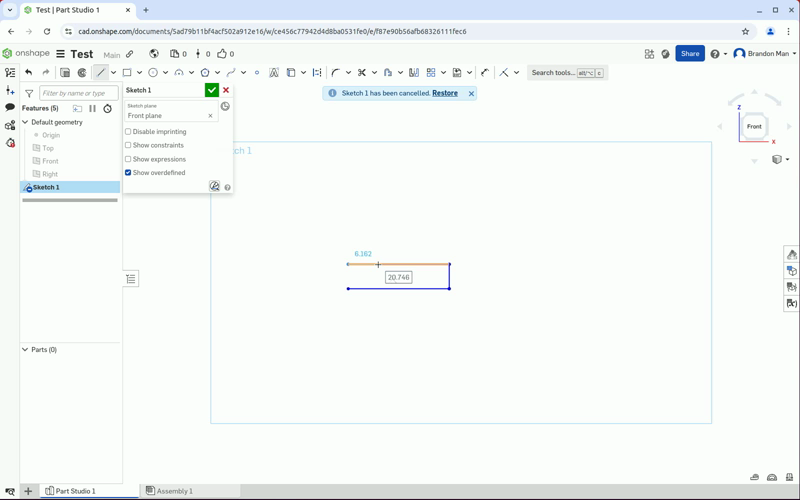
mouse_move(348, 288)
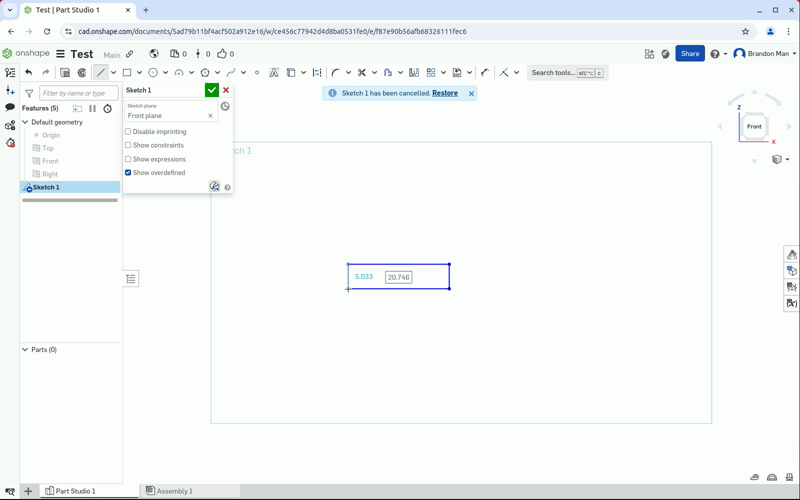
key_up(shift)
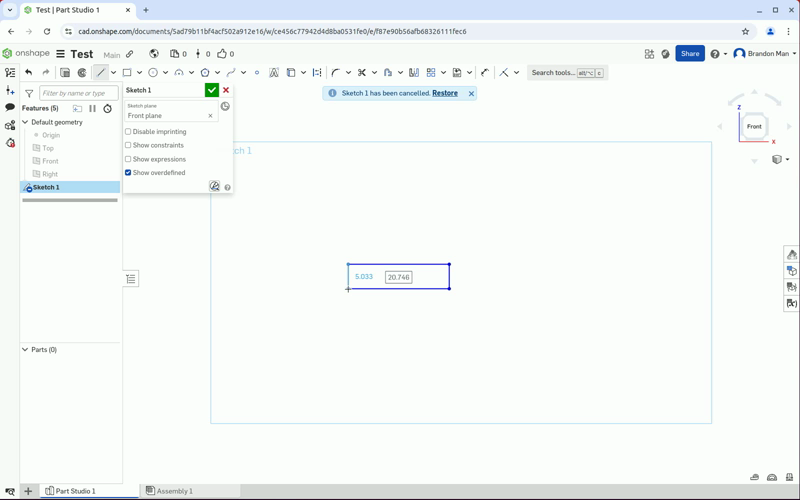
click(348, 288)
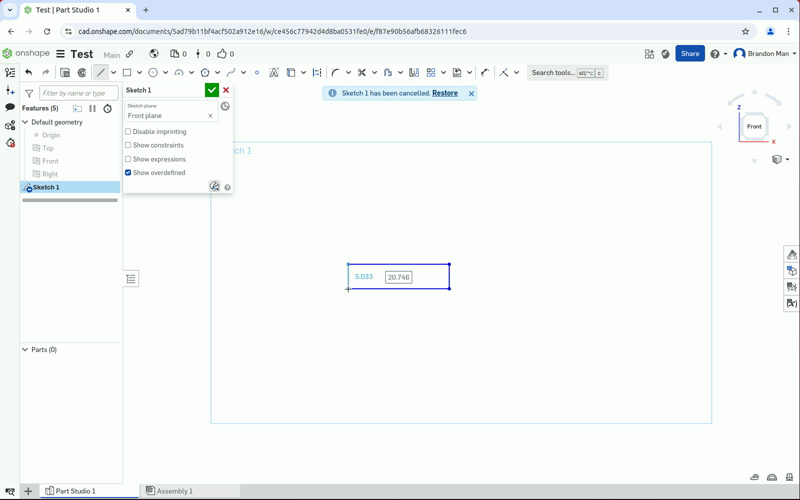
key(esc)
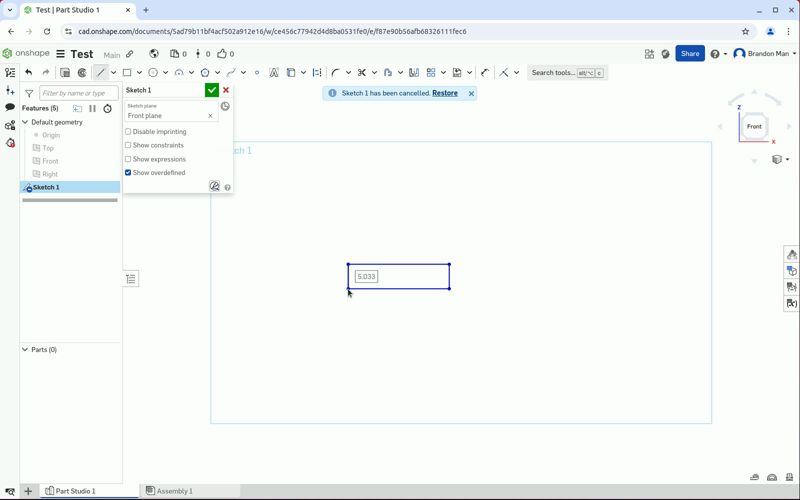
mouse_move(436, 276)
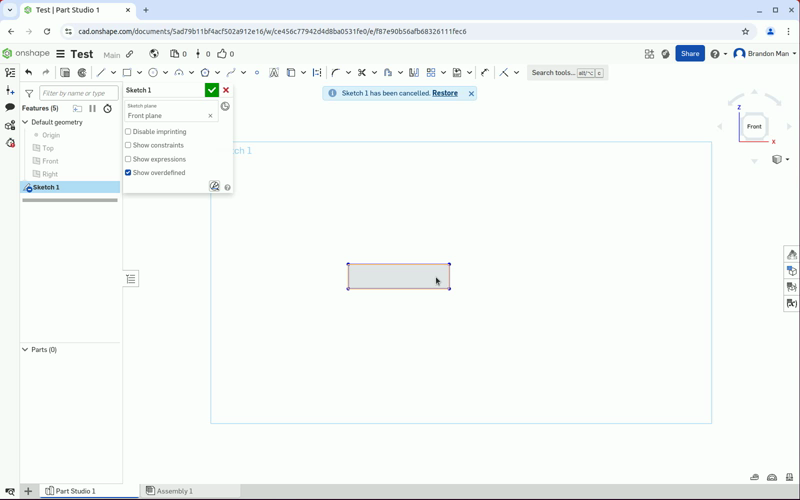
click(436, 276)
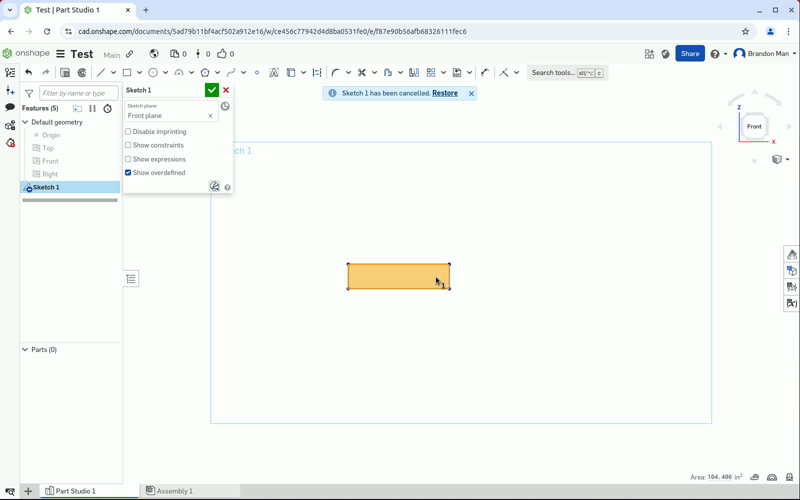
mouse_move(73, 352)
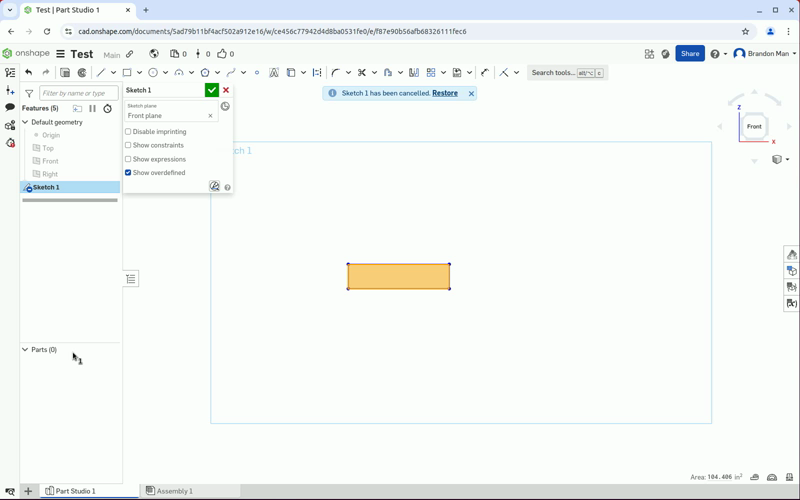
key(shift+y)
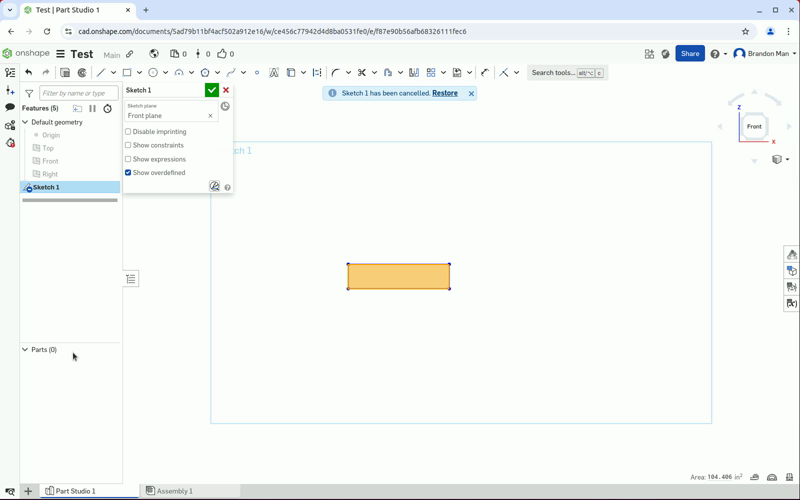
key(shift+e)
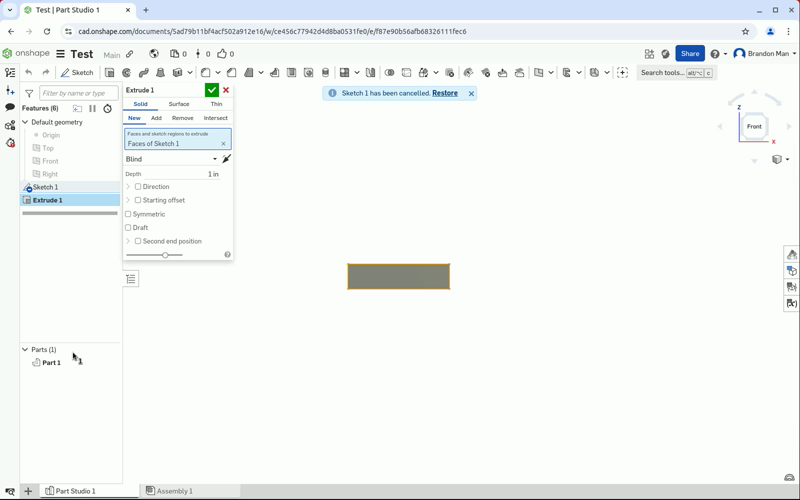
mouse_move(143, 106)
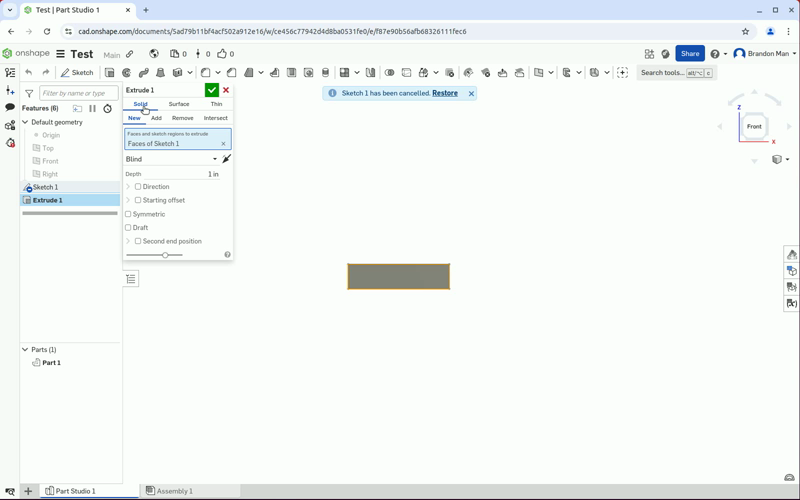
click(143, 106)
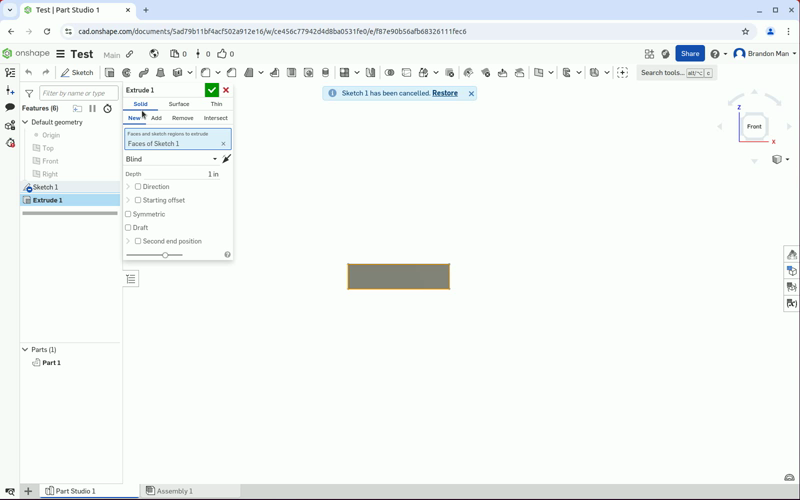
mouse_move(137, 120)
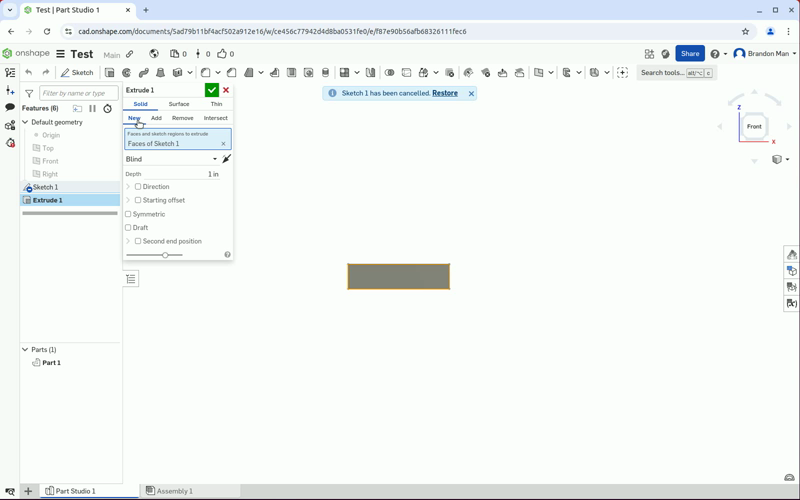
click(137, 120)
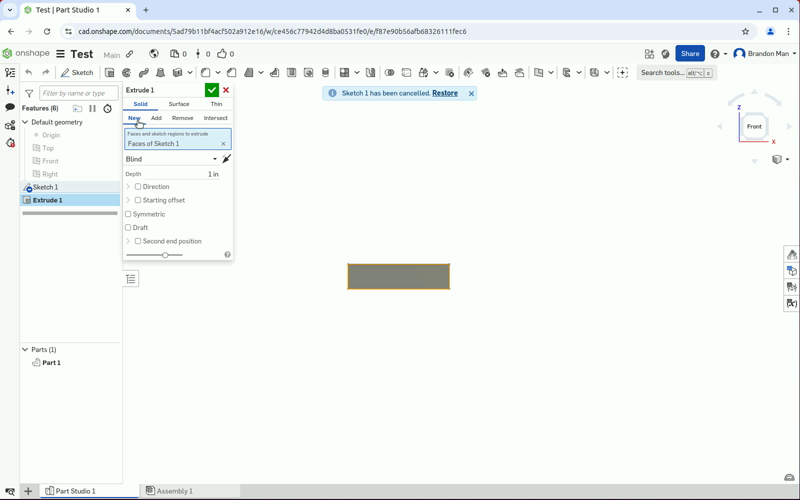
key(tab, 4)
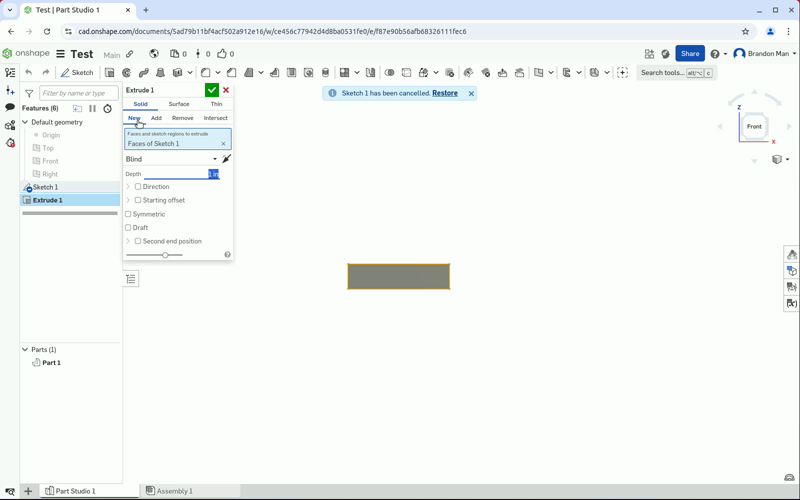
text(0.722)
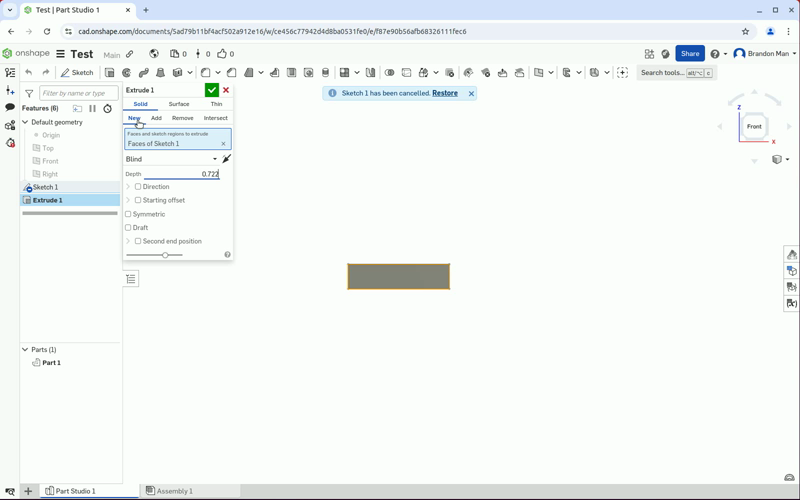
key(enter)
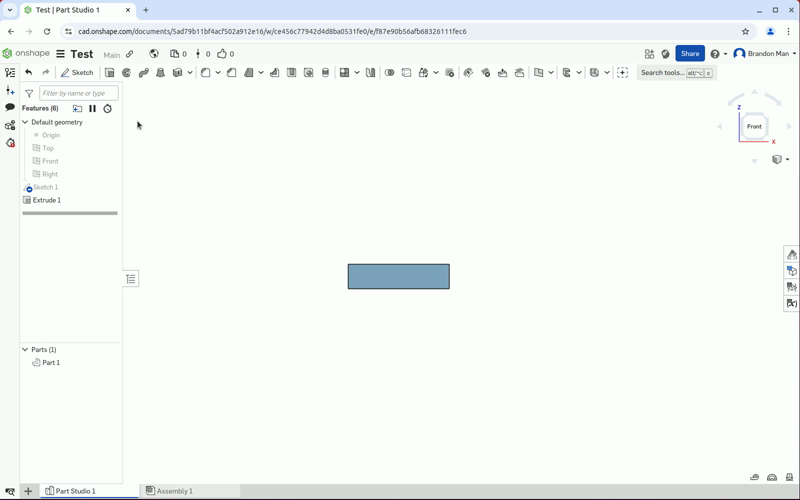
key(shift+h)
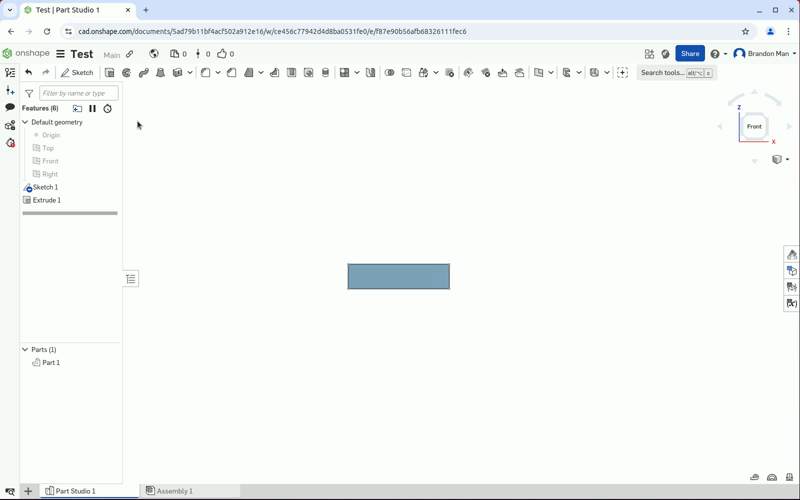
key(shift+h)
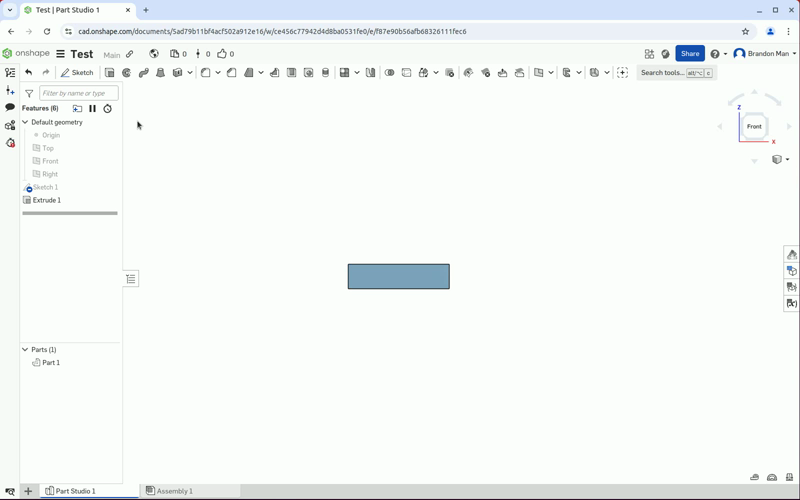
mouse_move(73, 189)
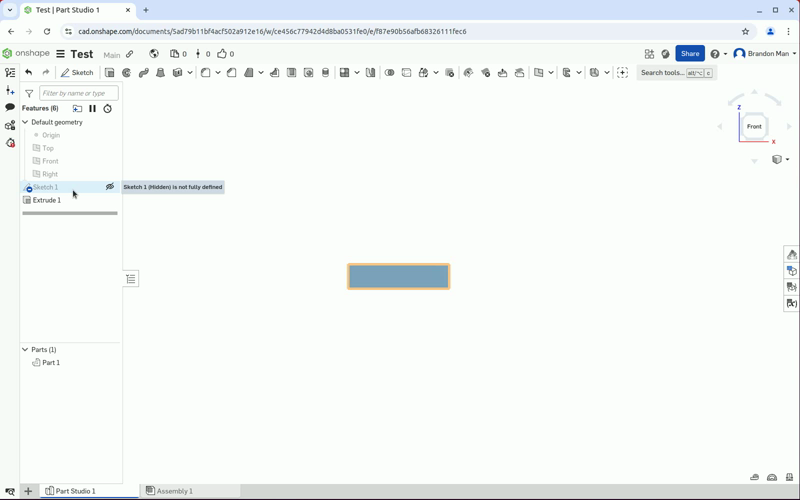
click(73, 189)
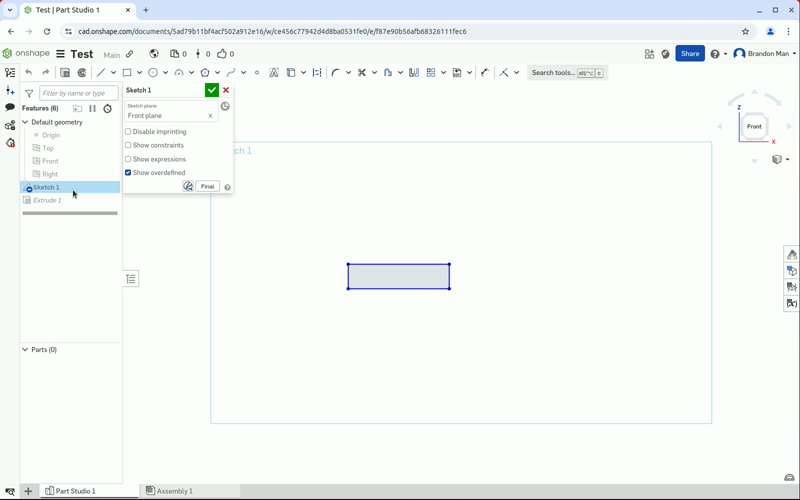
mouse_move(229, 92)
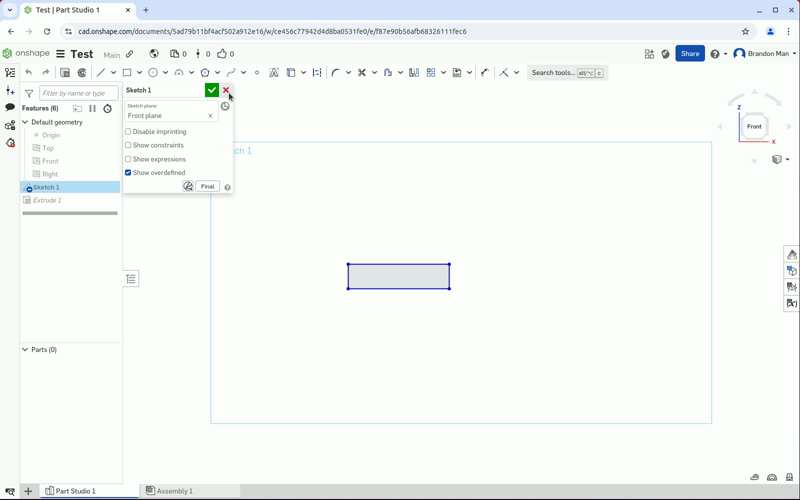
click(229, 92)
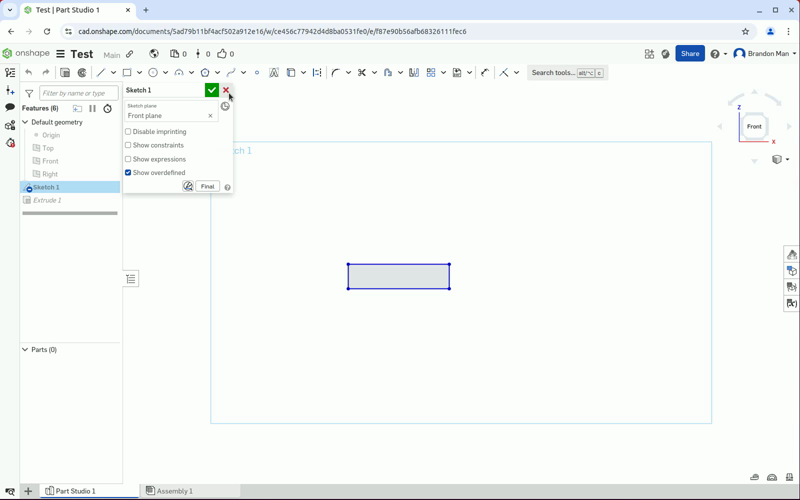
key(shift+s)
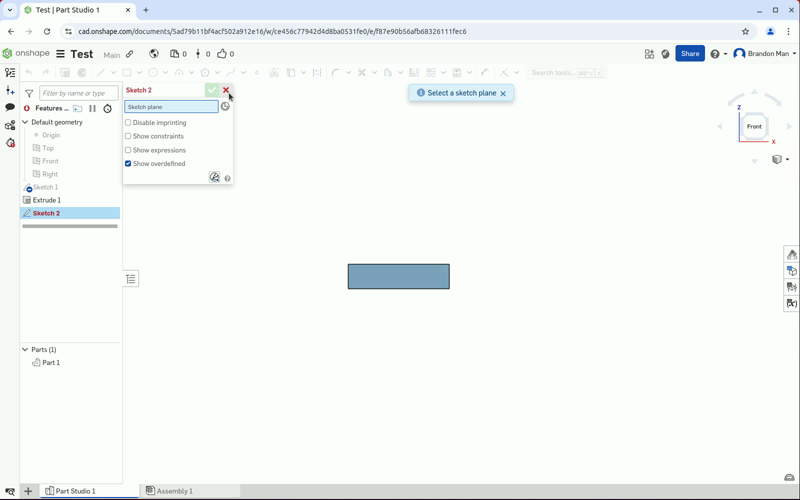
mouse_move(73, 163)
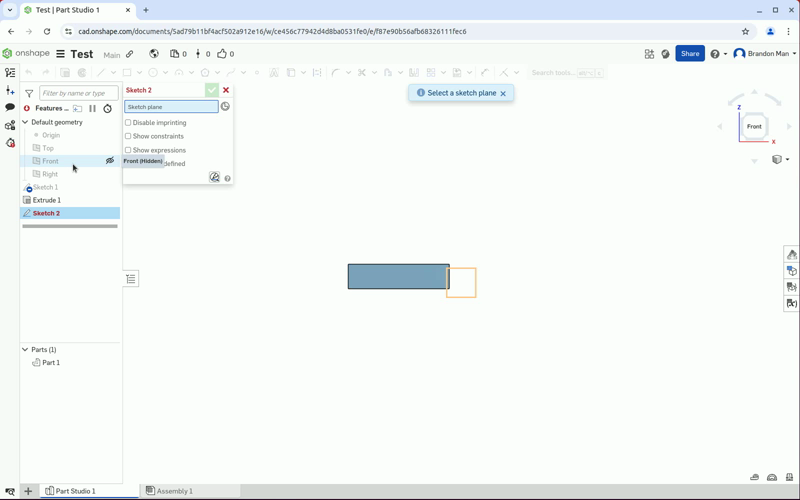
click(73, 163)
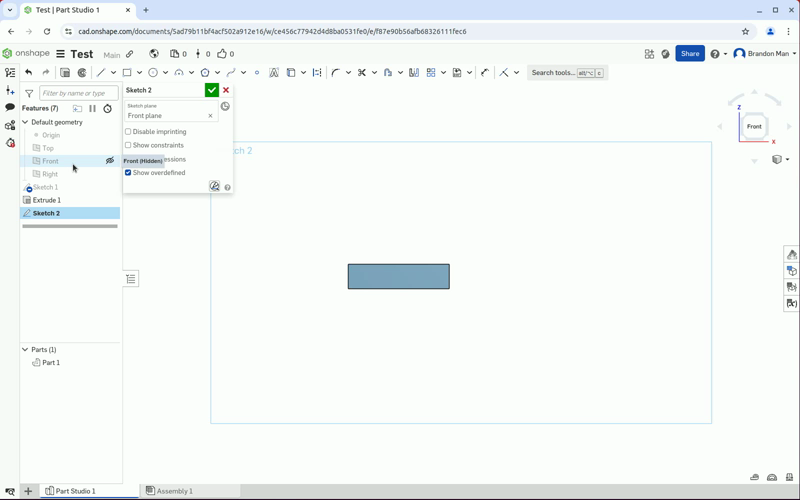
mouse_move(73, 352)
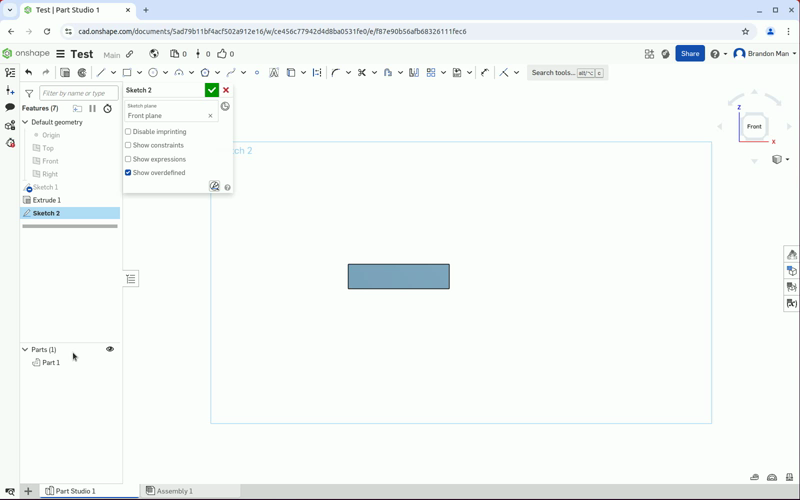
key(y)
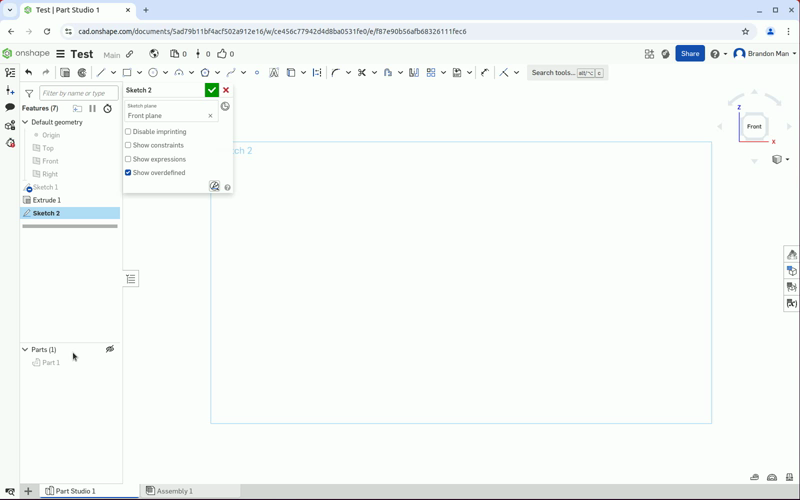
key(l)
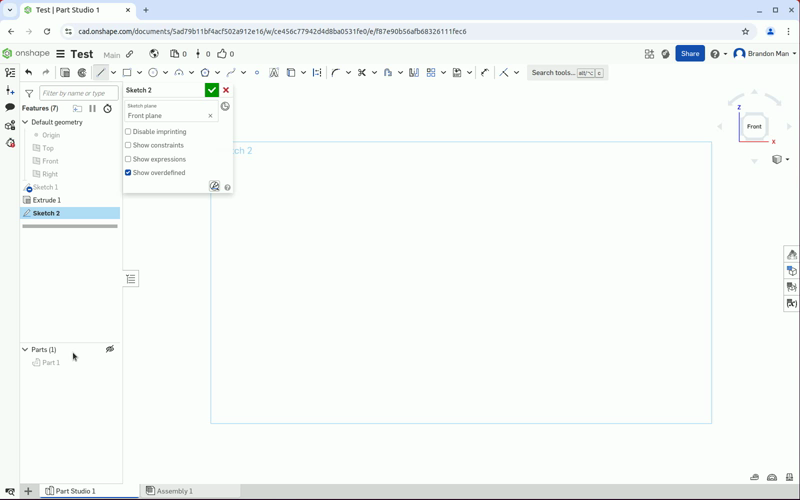
key_down(shift)
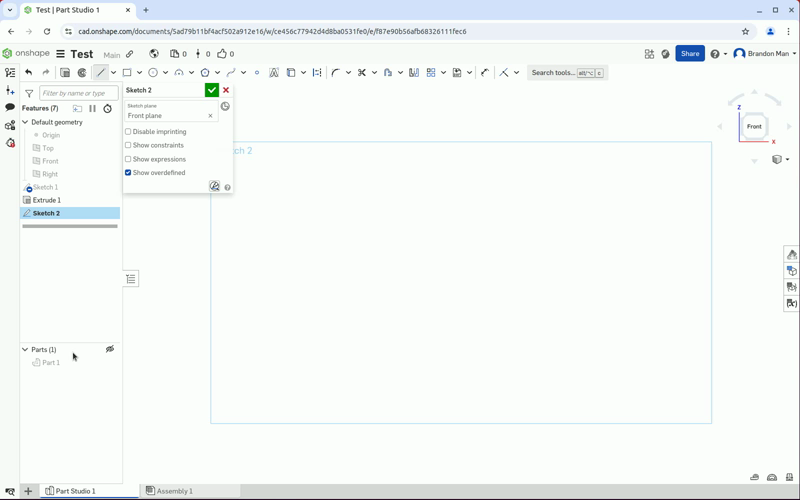
mouse_move(348, 288)
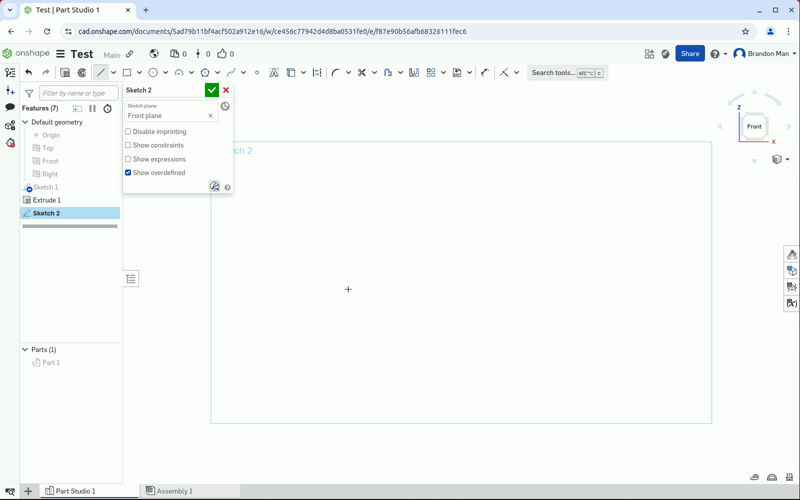
click(348, 288)
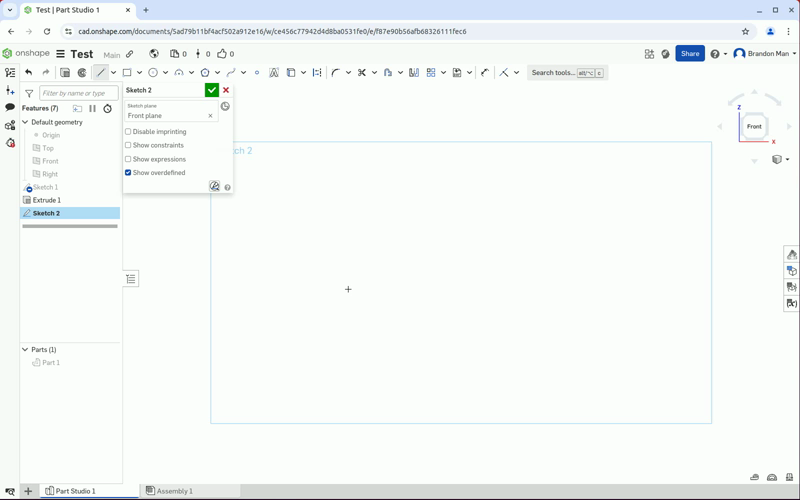
key_up(shift)
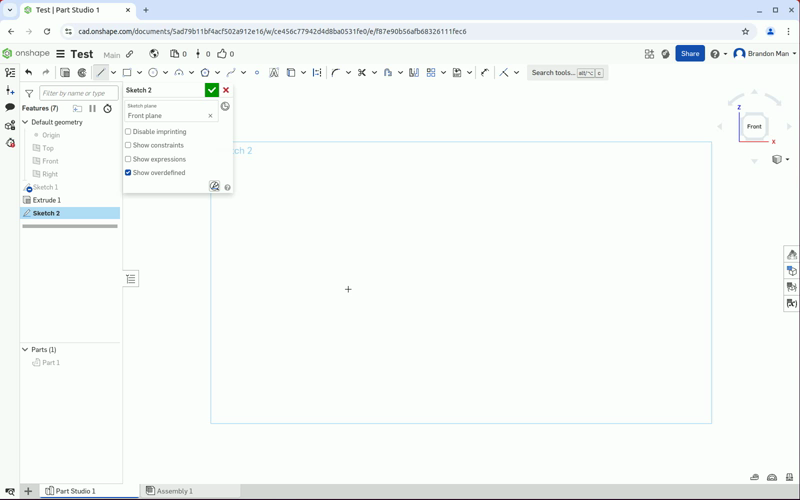
key_down(shift)
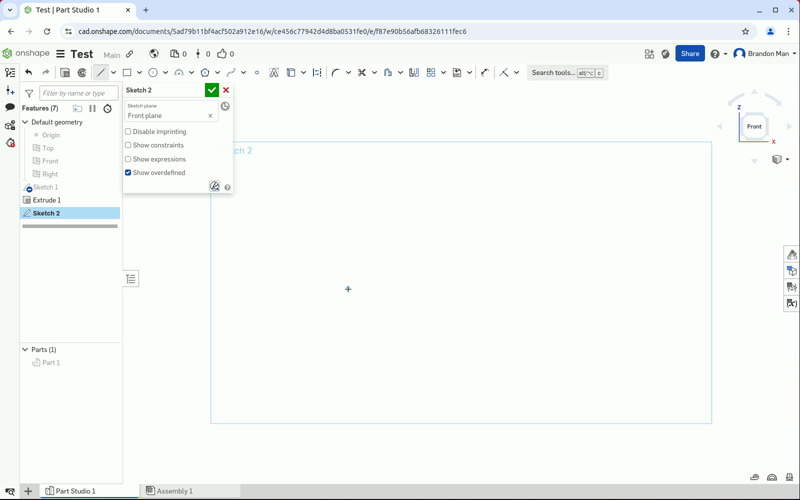
mouse_move(449, 288)
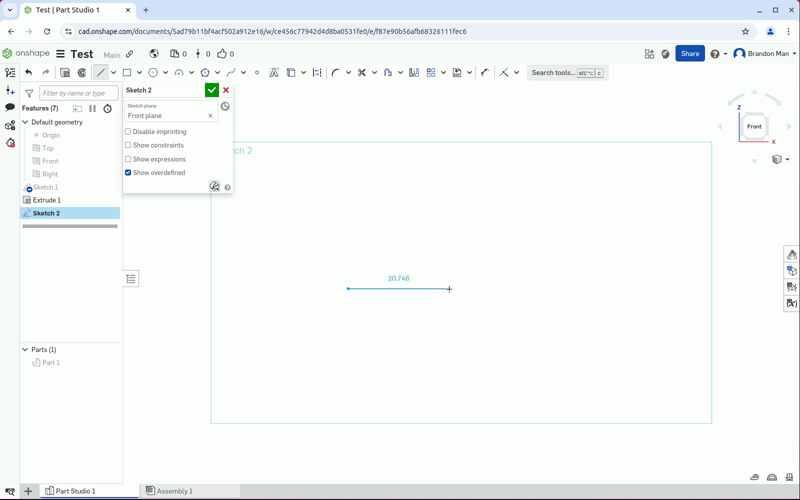
click(449, 288)
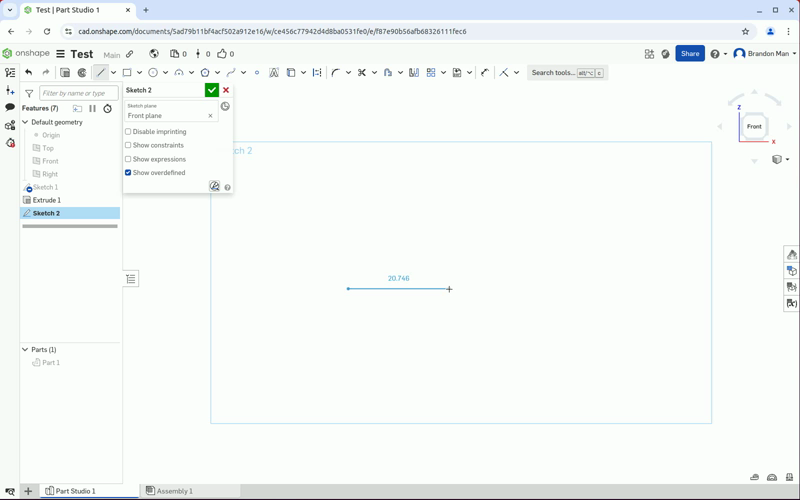
key_up(shift)
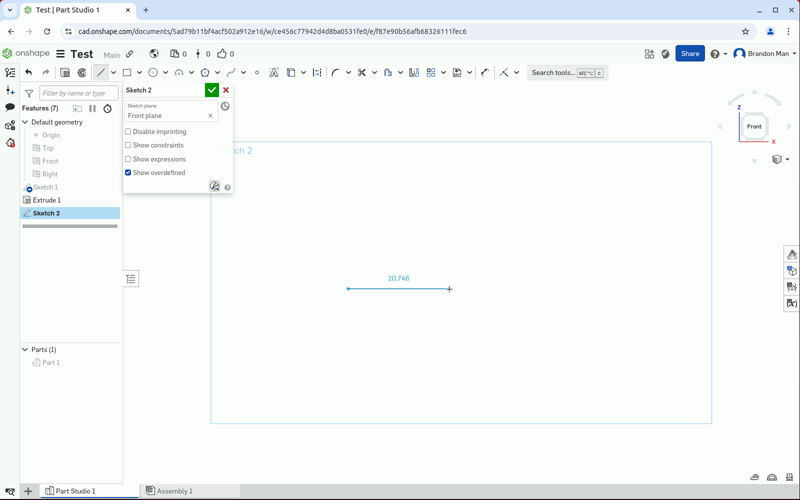
key_down(shift)
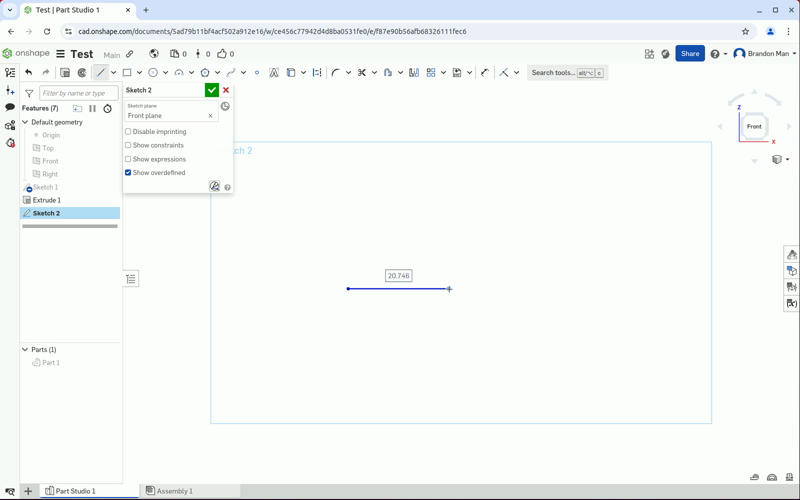
mouse_move(479, 288)
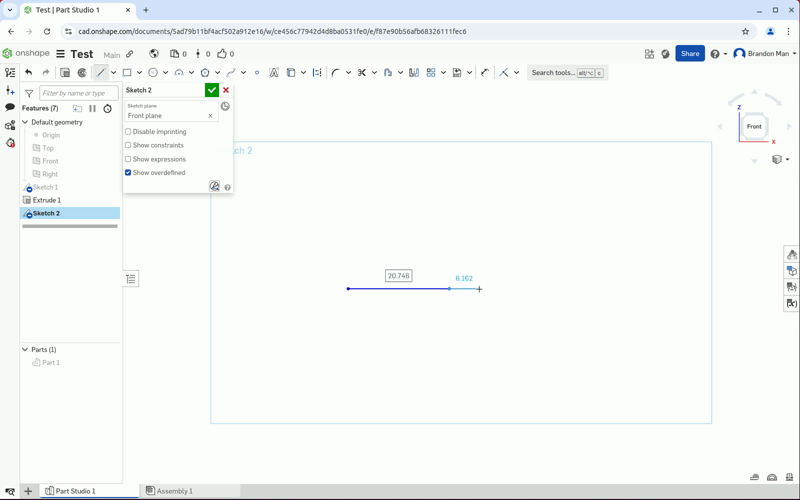
mouse_move(449, 264)
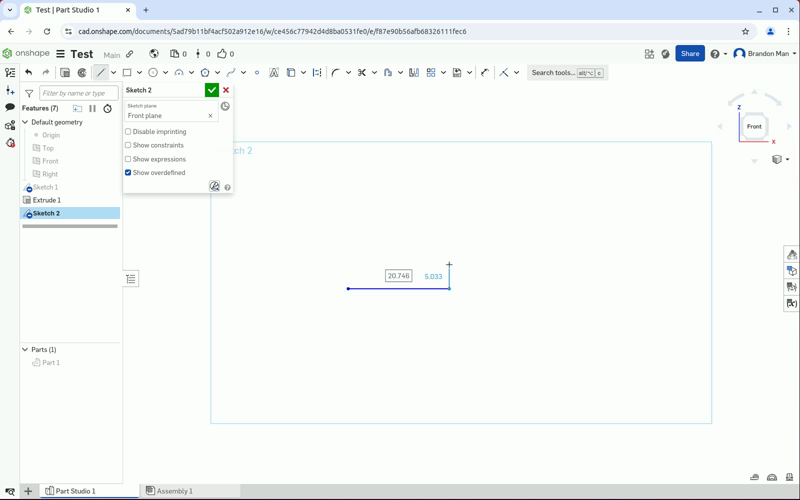
click(449, 264)
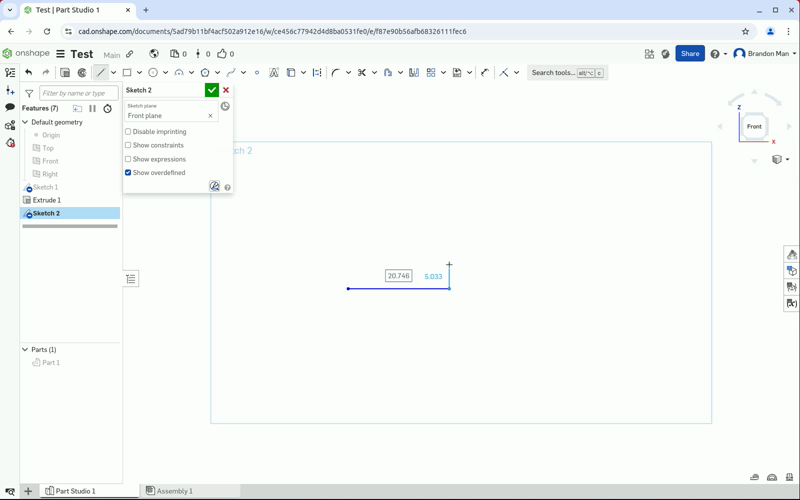
key_up(shift)
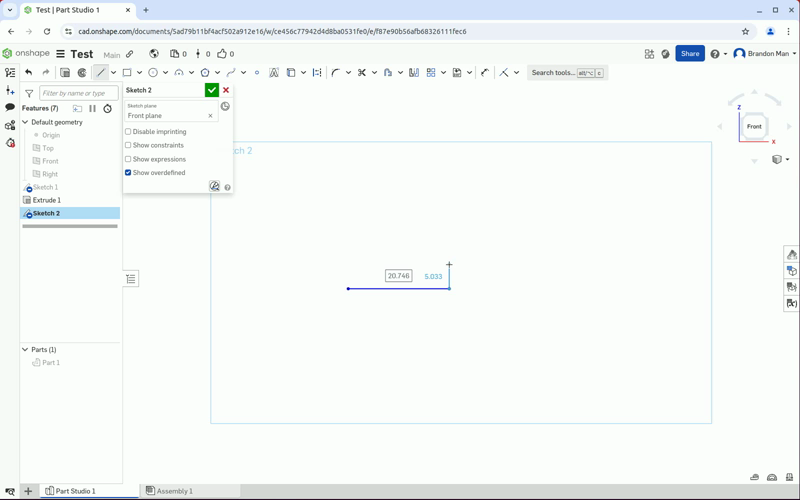
key_down(shift)
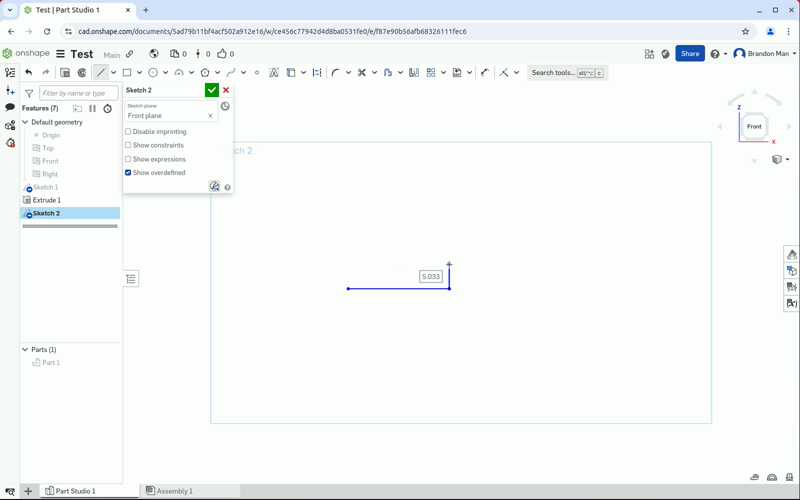
mouse_move(348, 264)
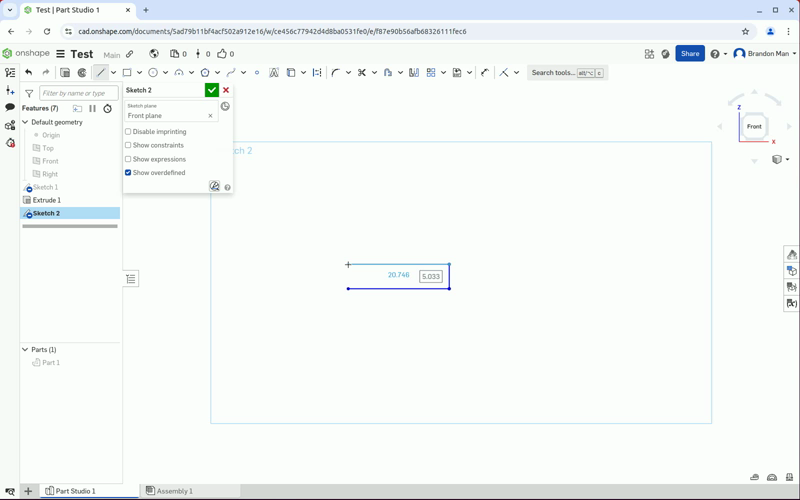
click(348, 264)
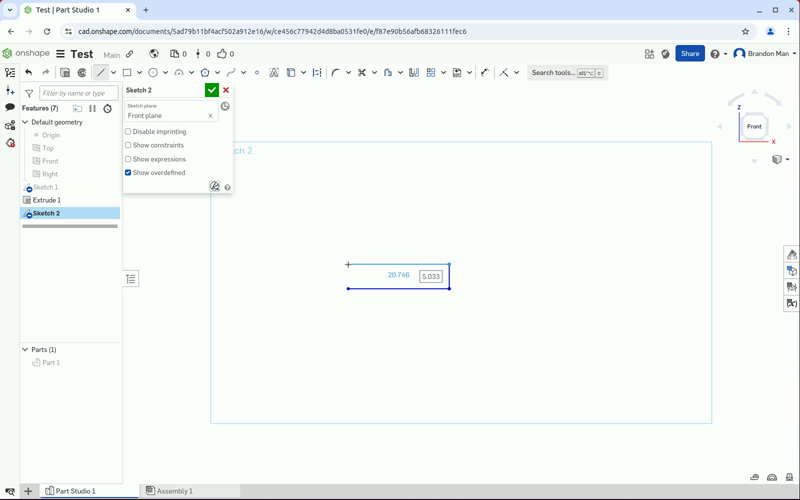
key_up(shift)
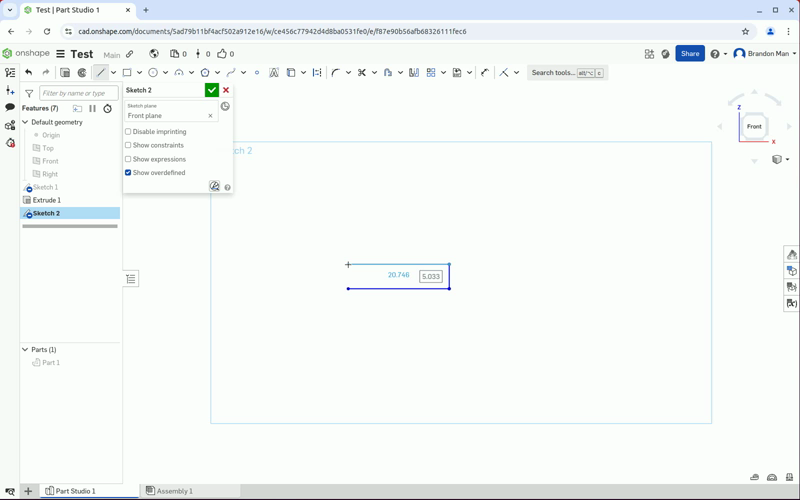
mouse_move(378, 264)
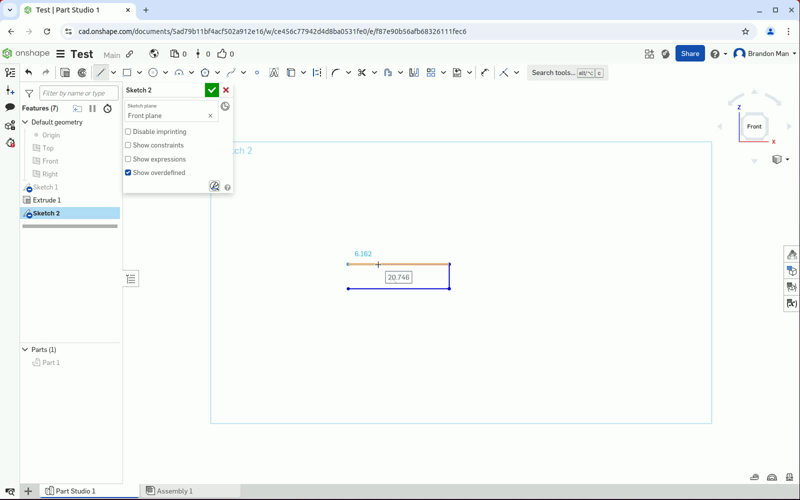
key_down(shift)
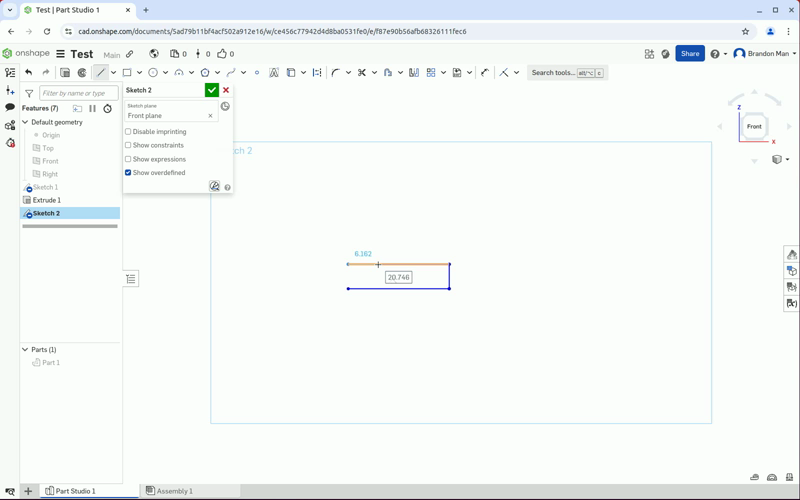
mouse_move(348, 288)
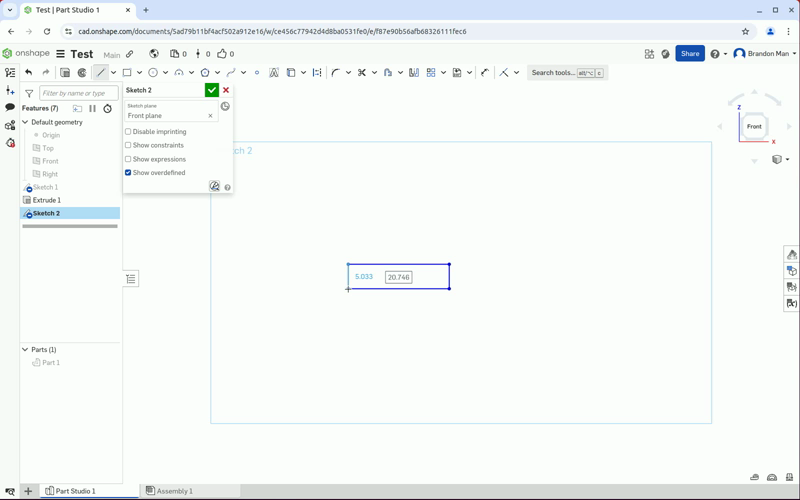
key_up(shift)
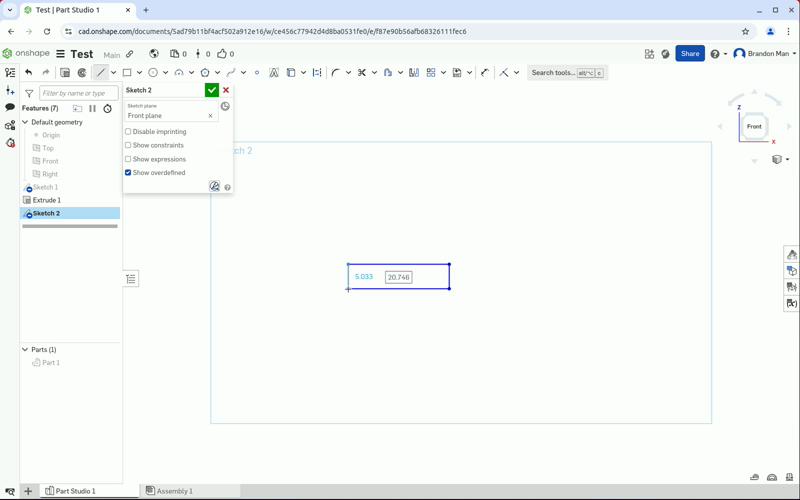
click(348, 288)
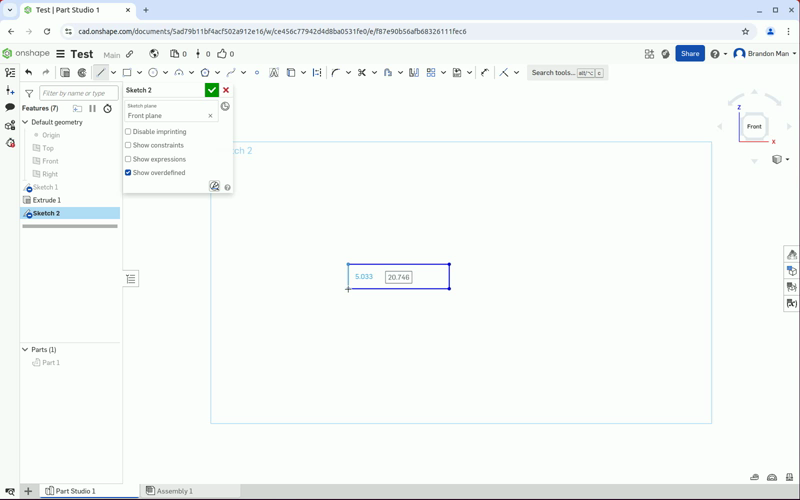
key(esc)
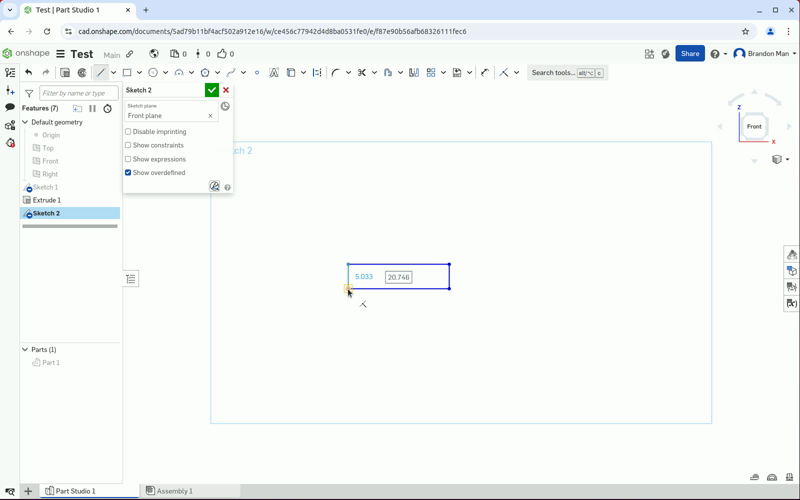
mouse_move(428, 281)
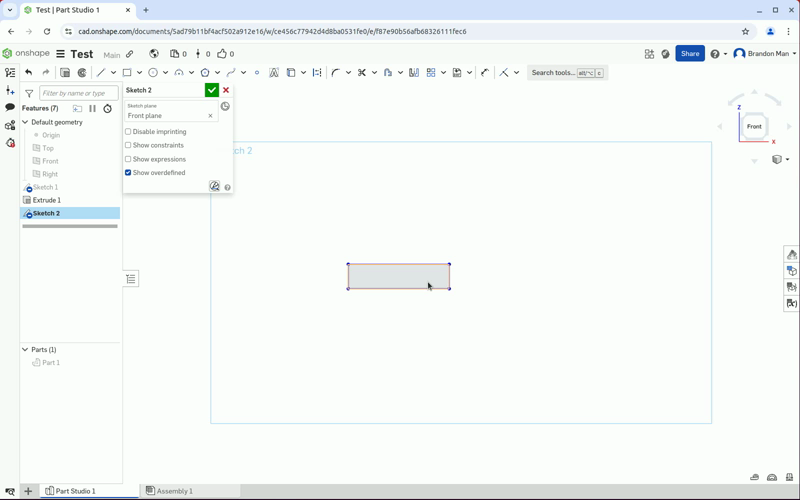
click(428, 281)
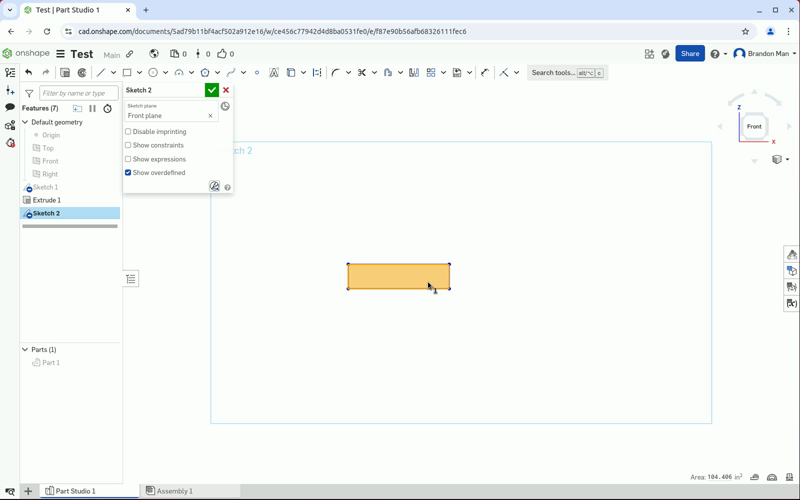
mouse_move(73, 352)
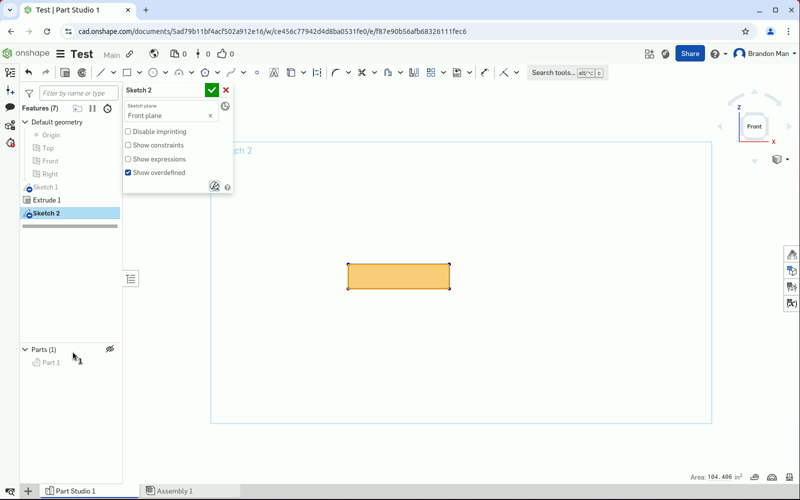
key(shift+y)
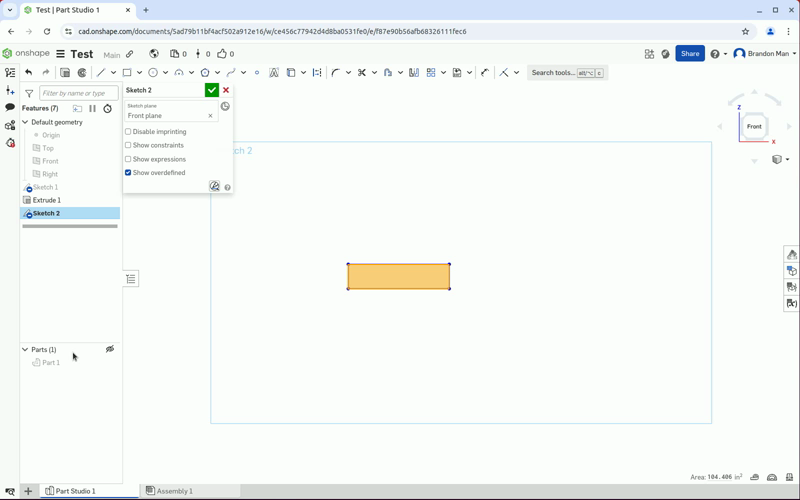
key(shift+e)
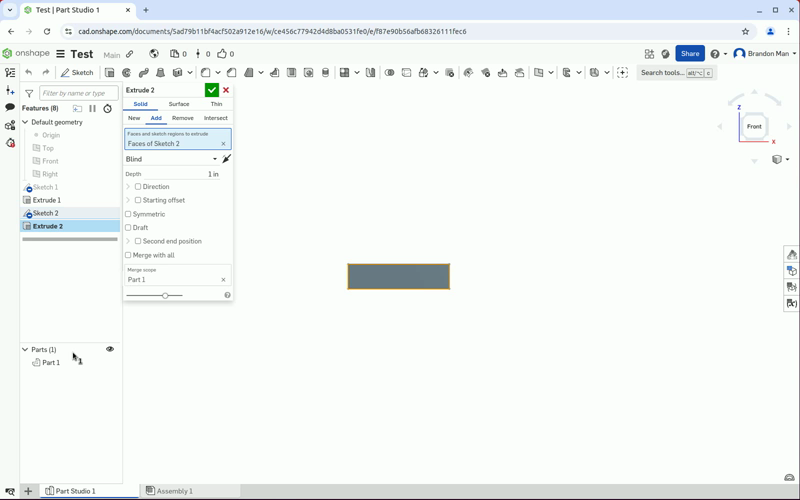
mouse_move(143, 106)
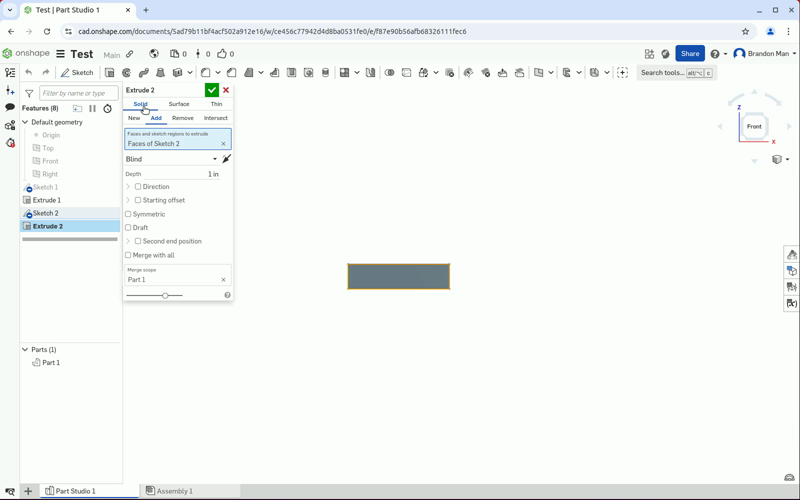
click(143, 106)
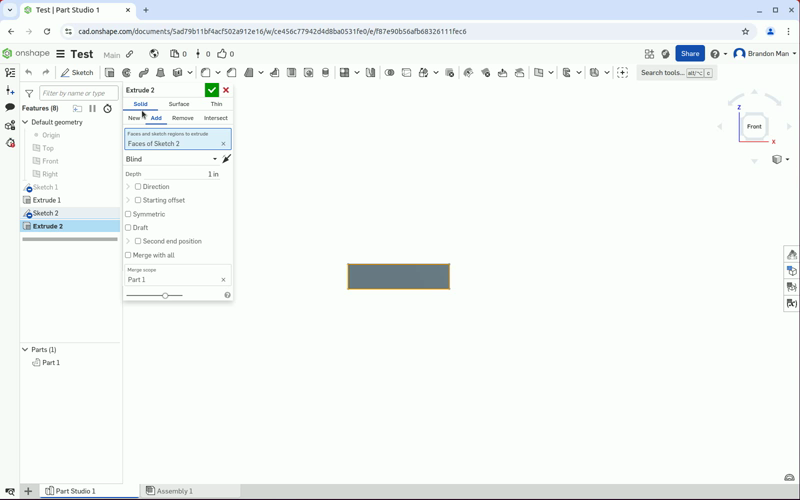
mouse_move(137, 120)
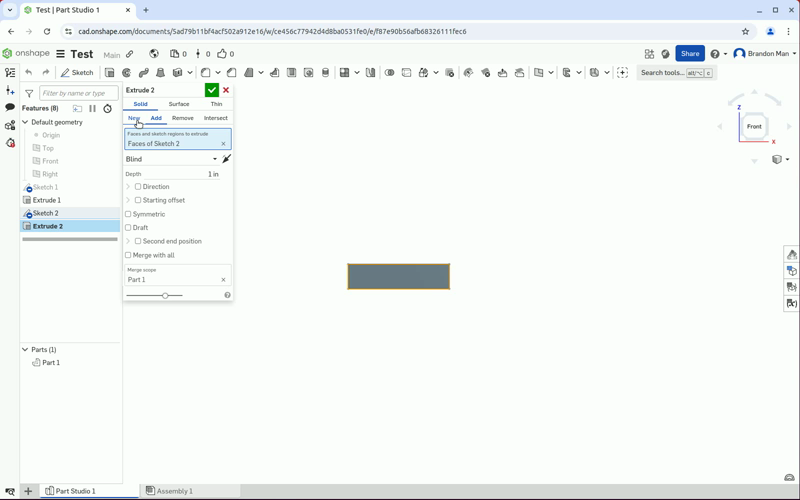
click(137, 120)
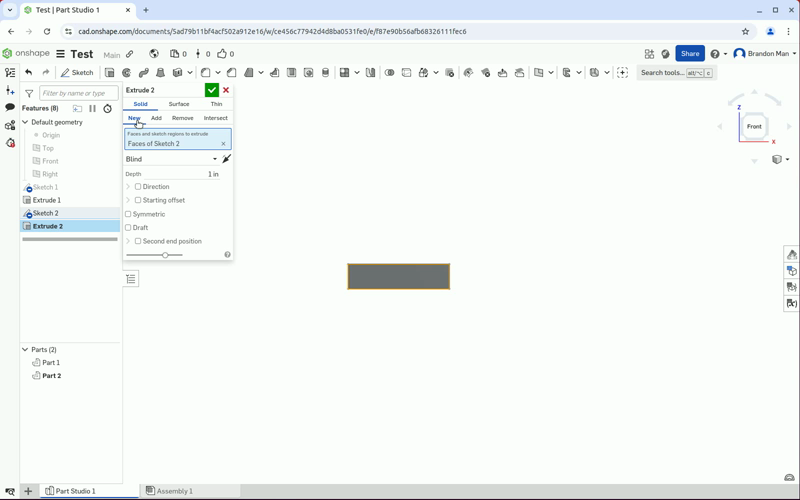
key(tab, 4)
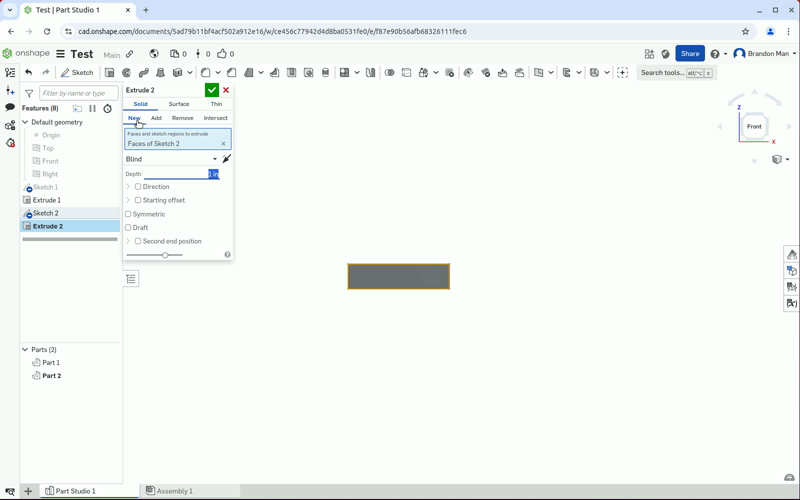
text(0.722)
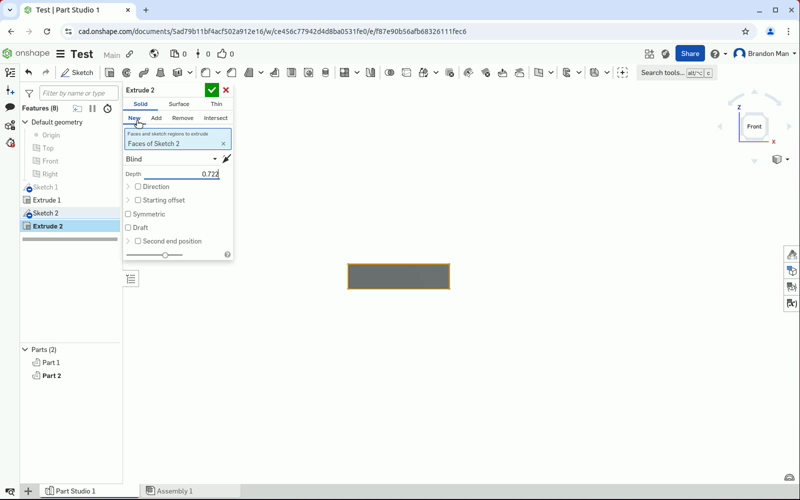
key(enter)
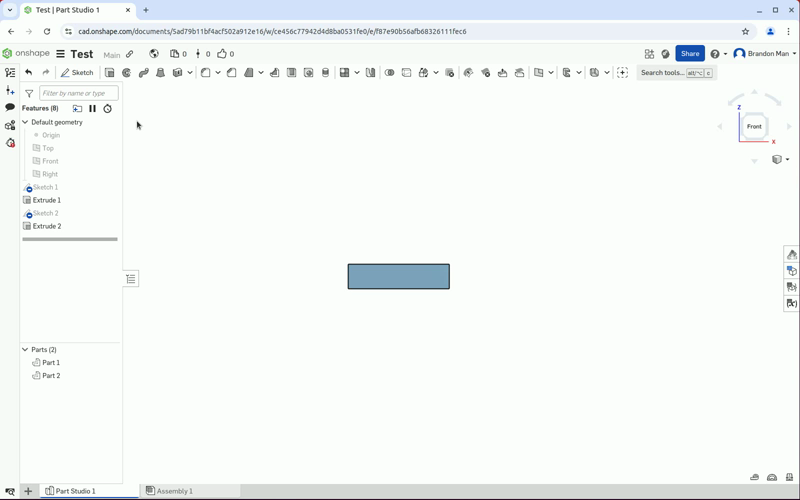
key(shift+h)
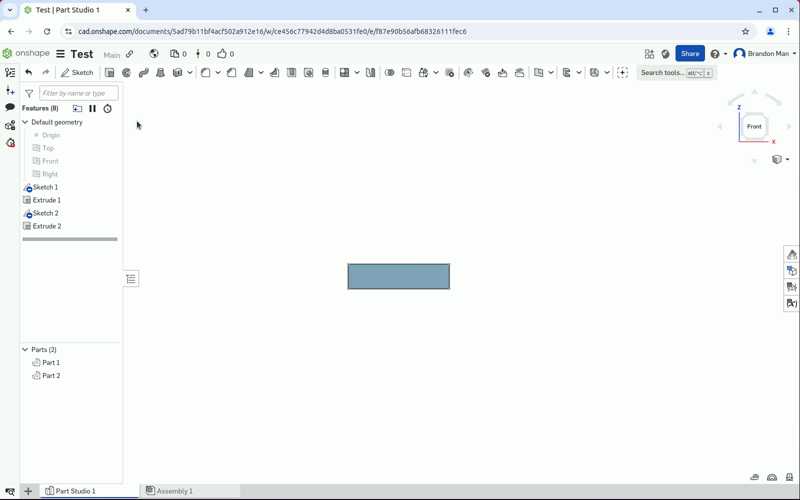
key(shift+h)
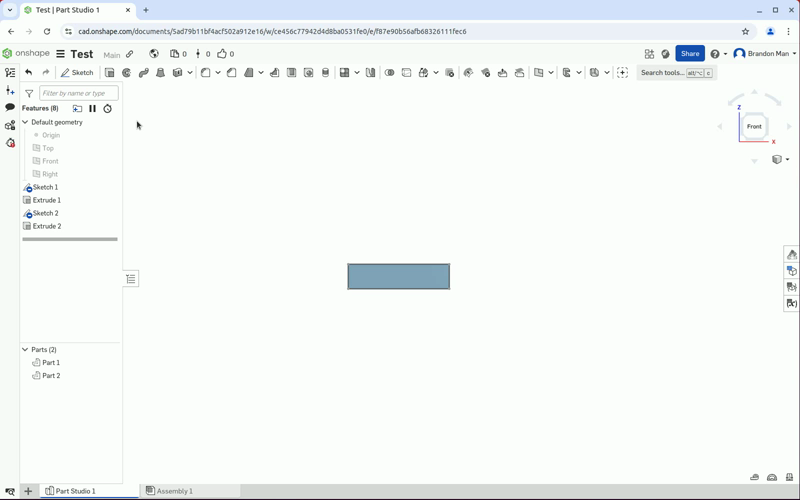
key(shift+7)
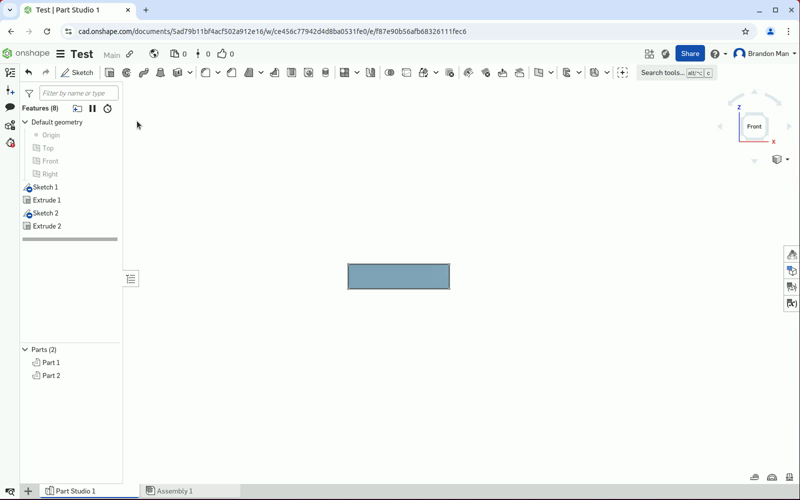
key(left, 2)
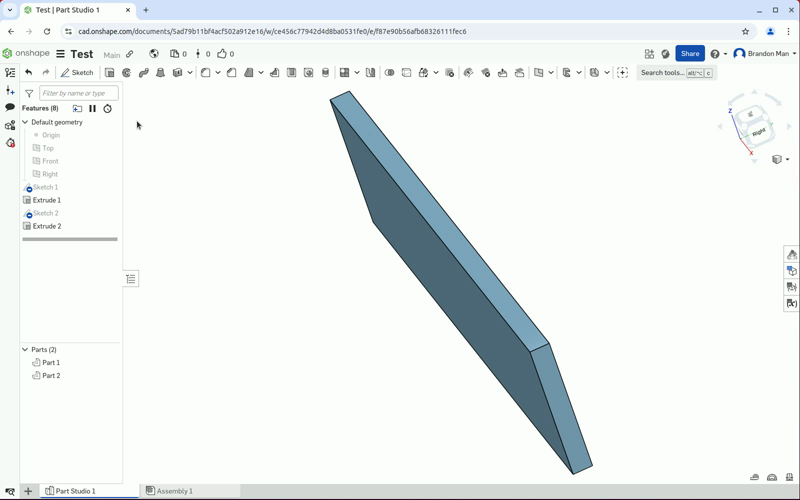
key(down, 2)
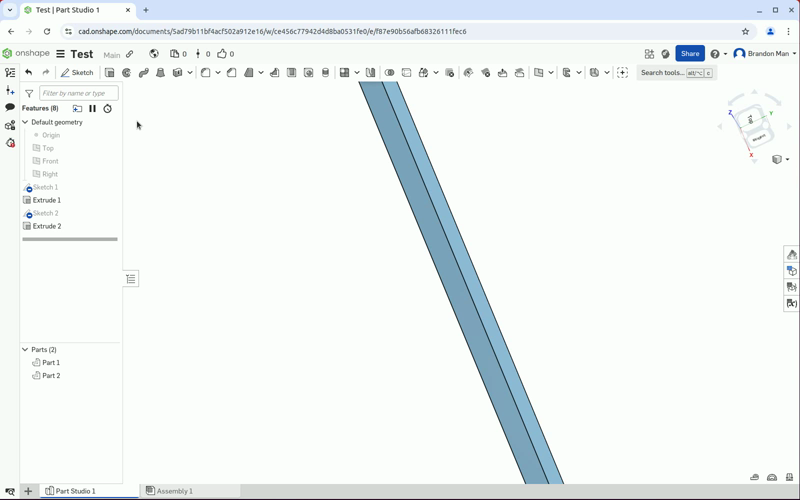
key(up, 2)
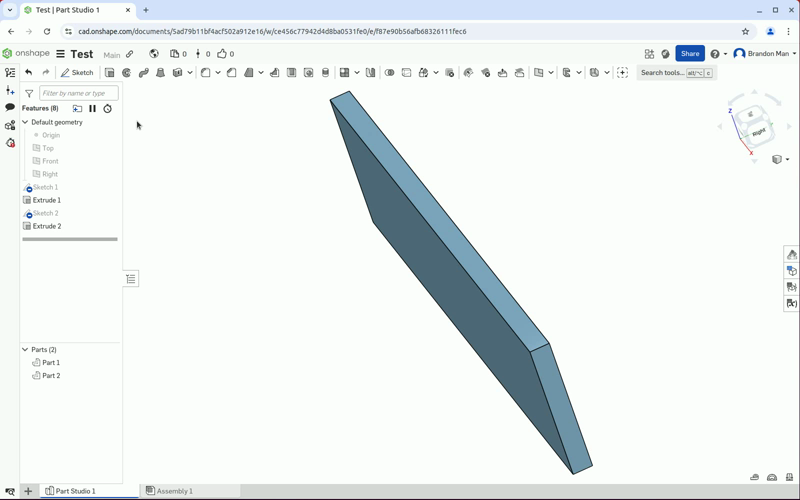
key(right, 2)
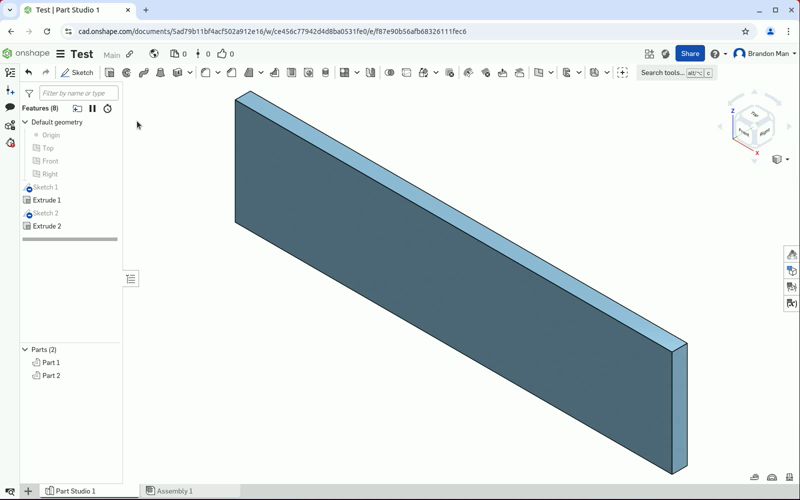
mouse_move(73, 189)
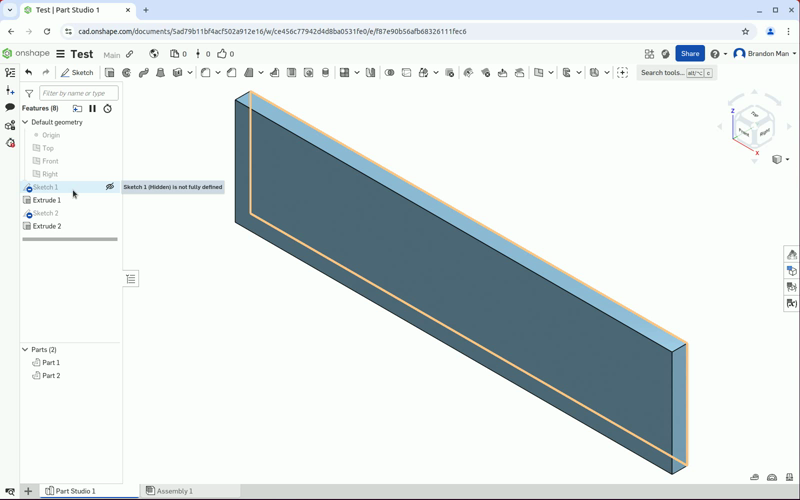
click(73, 189)